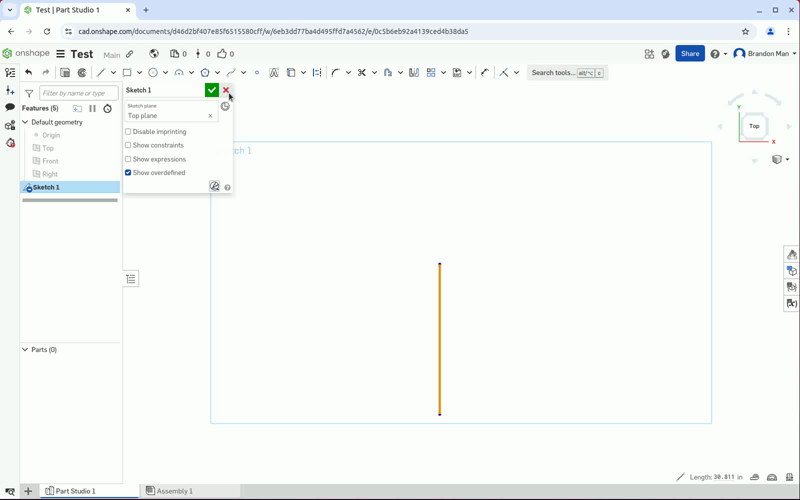
key(shift+h)
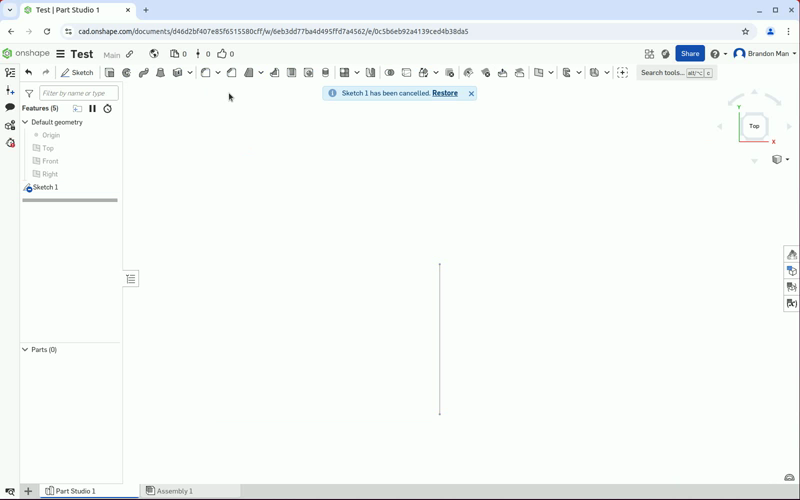
key(shift+s)
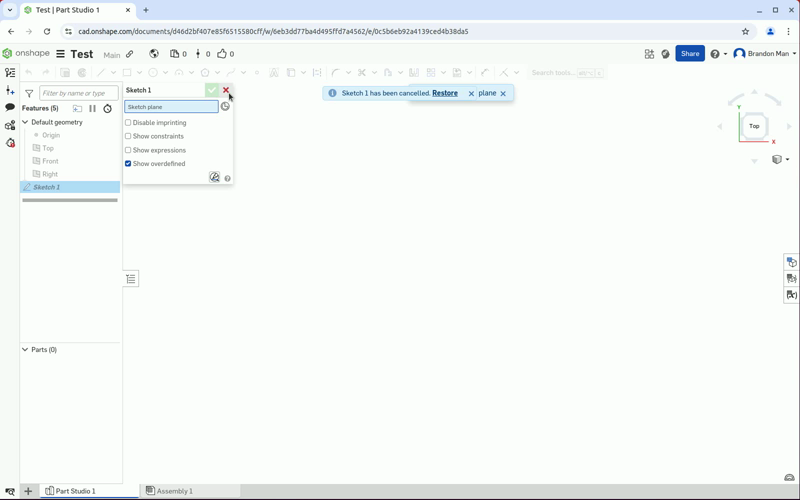
mouse_move(73, 150)
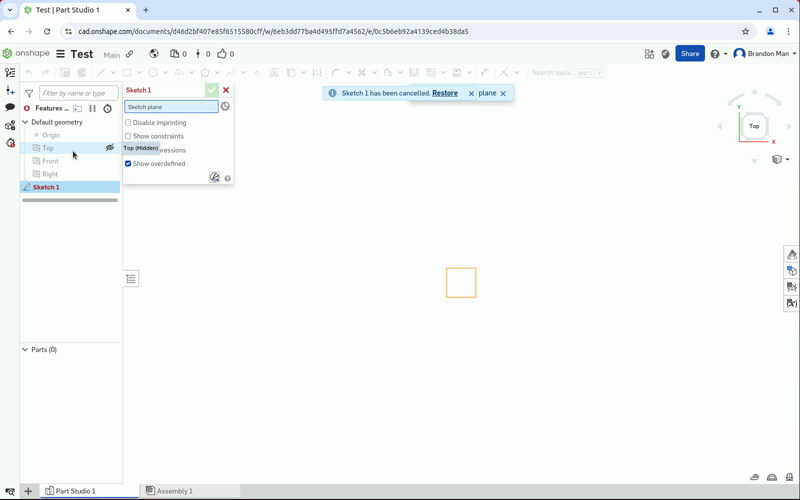
click(73, 150)
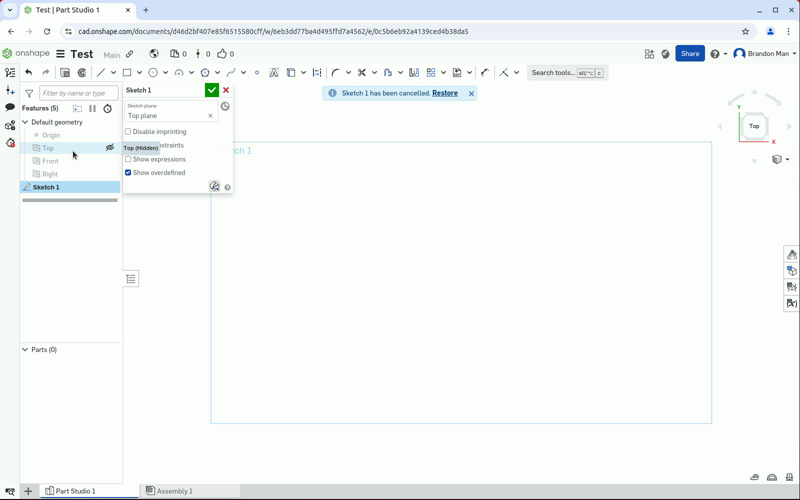
mouse_move(73, 352)
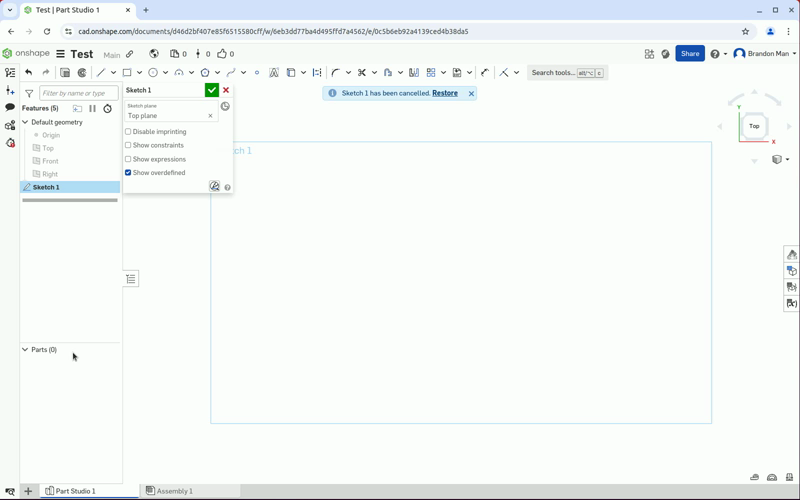
key(y)
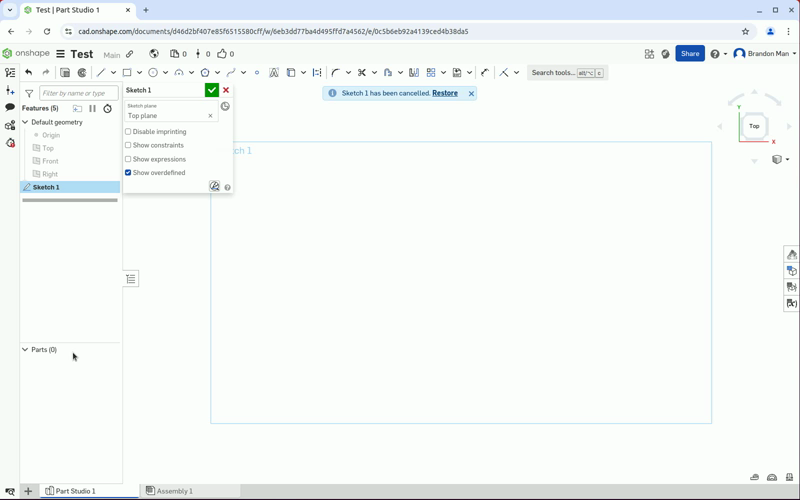
key(l)
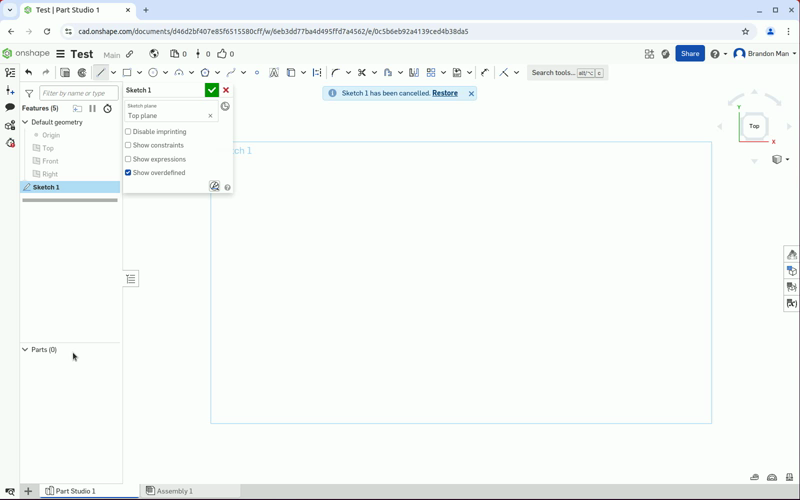
key_down(shift)
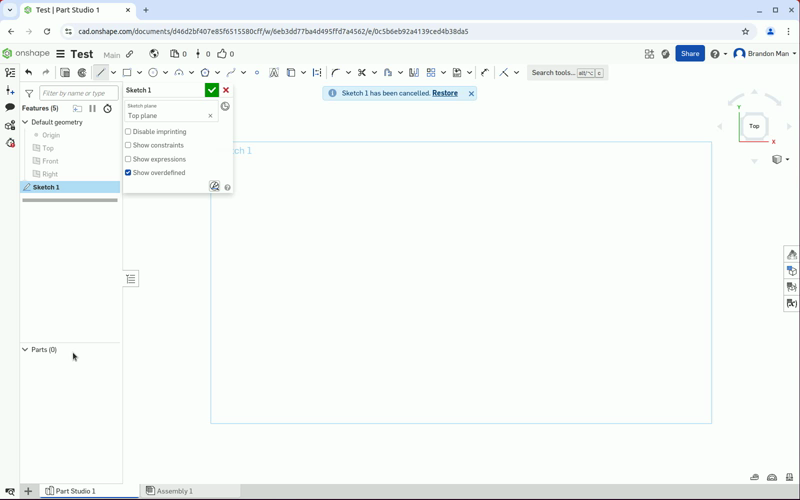
mouse_move(398, 270)
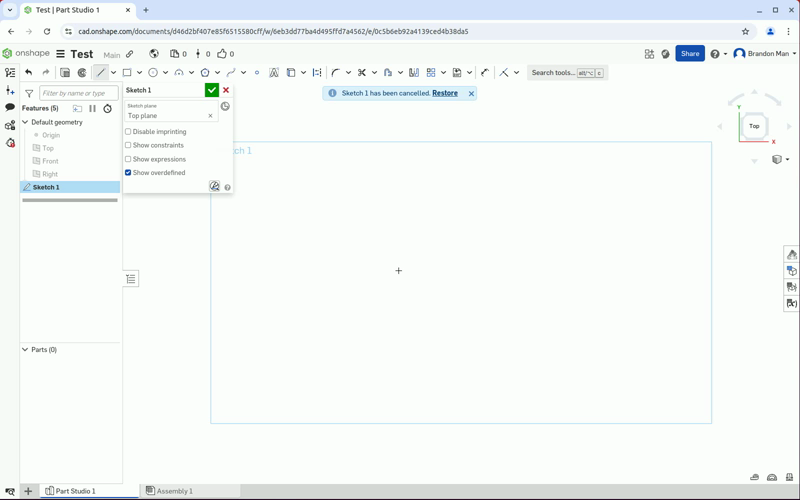
click(398, 270)
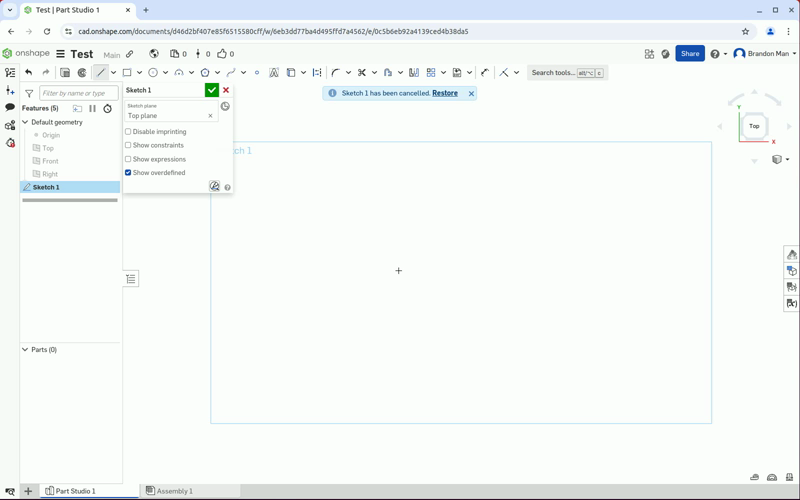
key_up(shift)
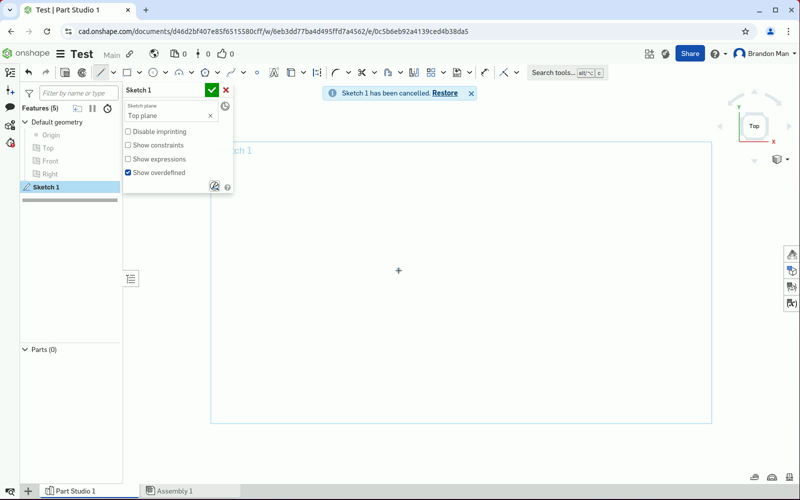
key_down(shift)
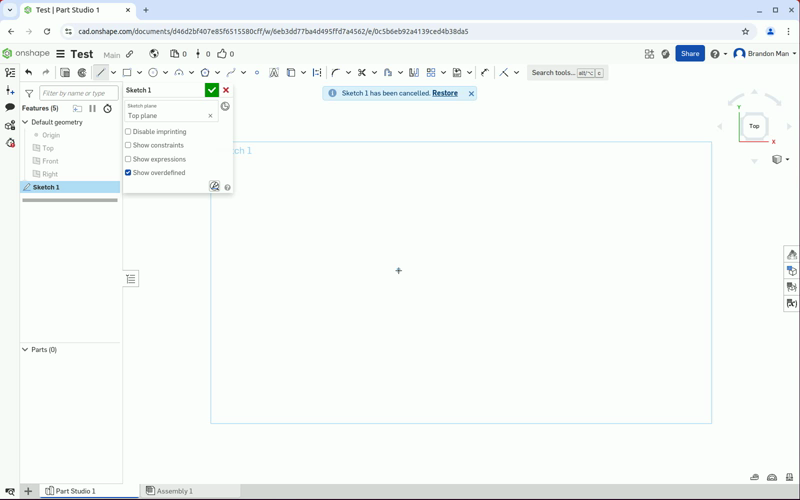
mouse_move(523, 270)
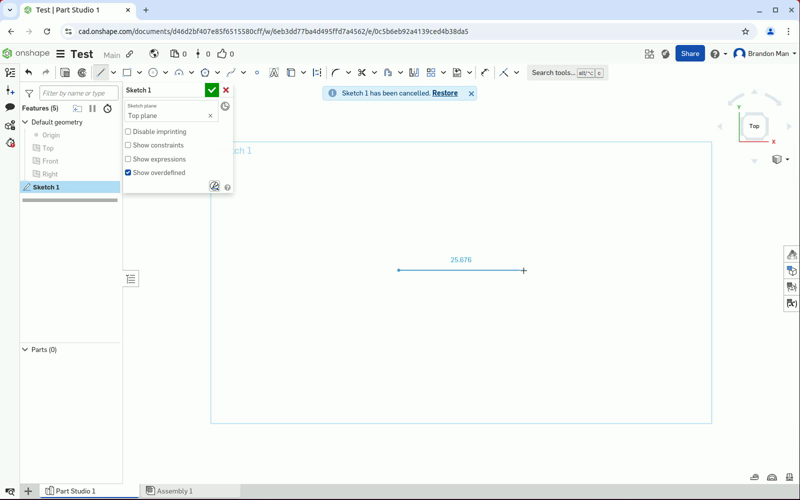
click(523, 270)
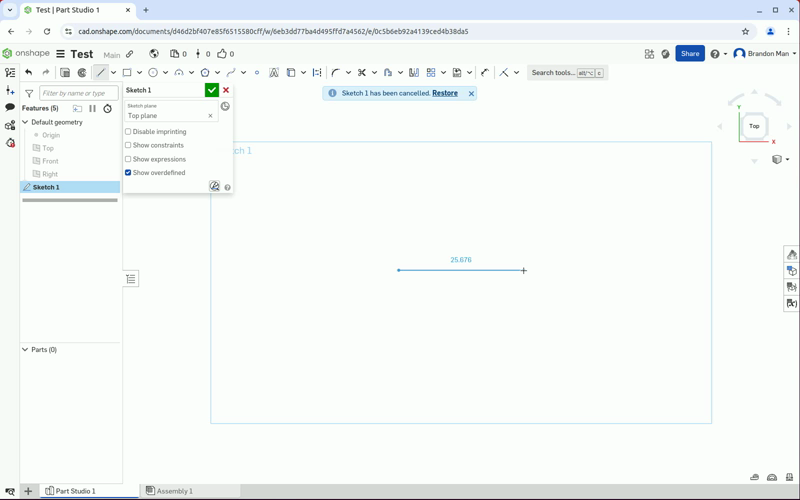
key_up(shift)
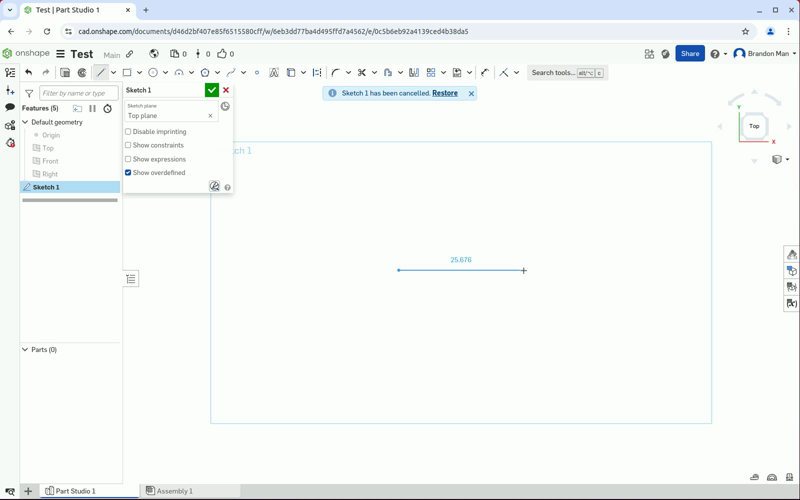
key_down(shift)
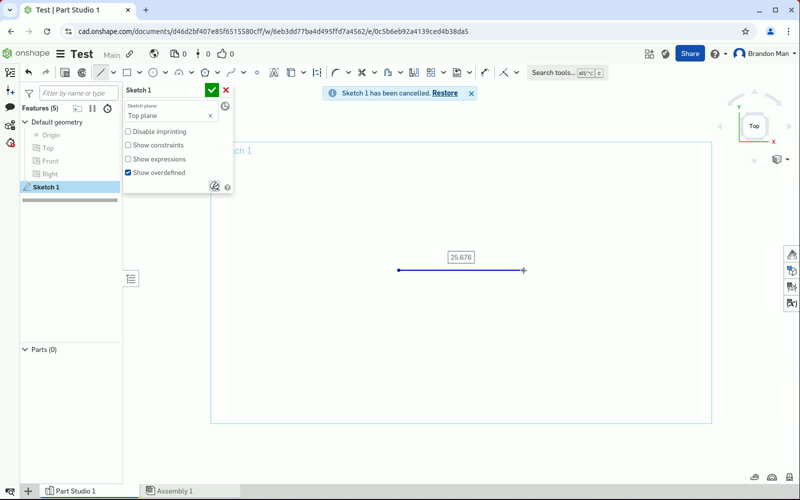
mouse_move(553, 270)
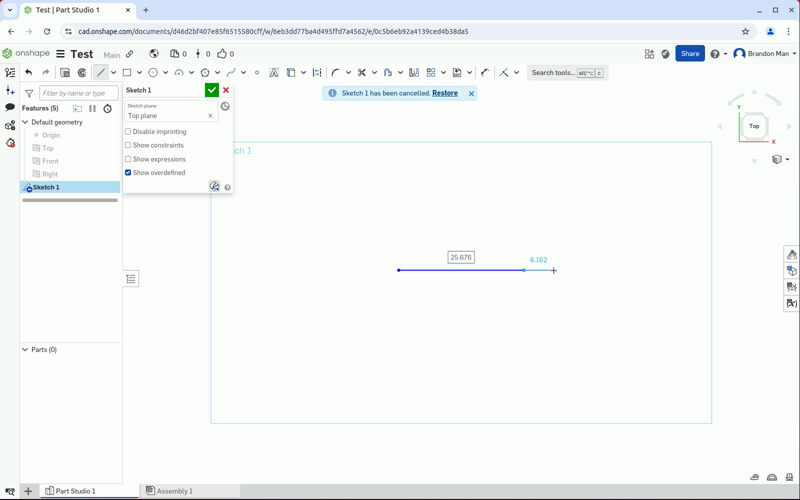
mouse_move(523, 219)
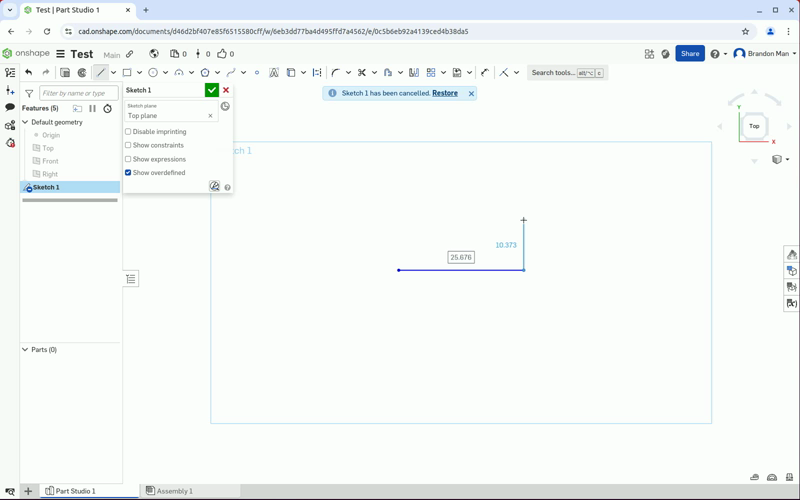
click(523, 219)
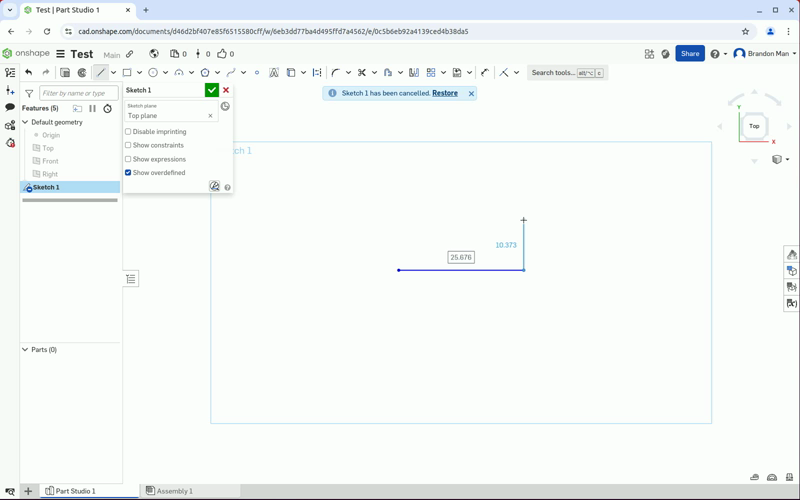
key_up(shift)
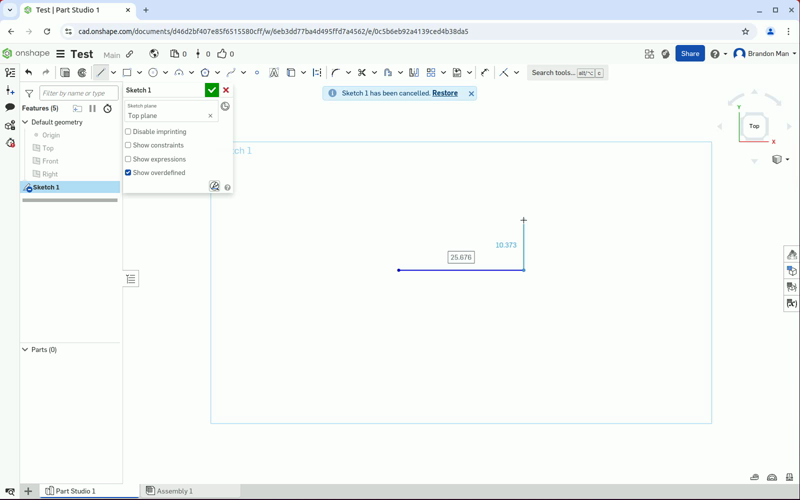
key_down(shift)
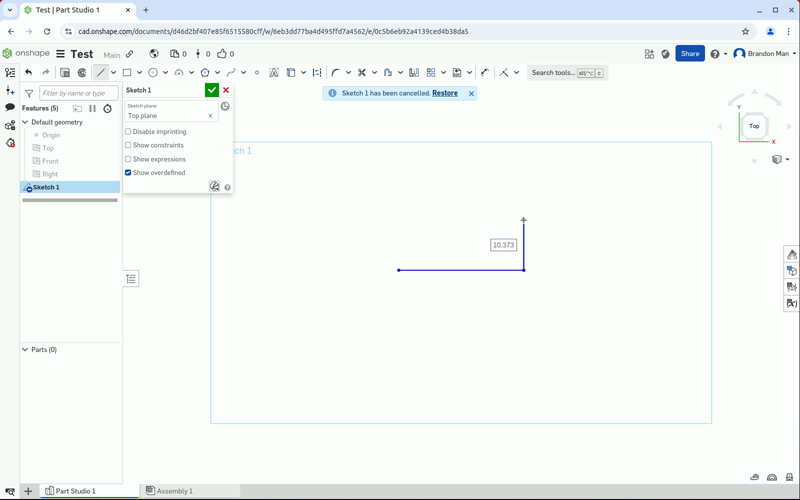
mouse_move(398, 219)
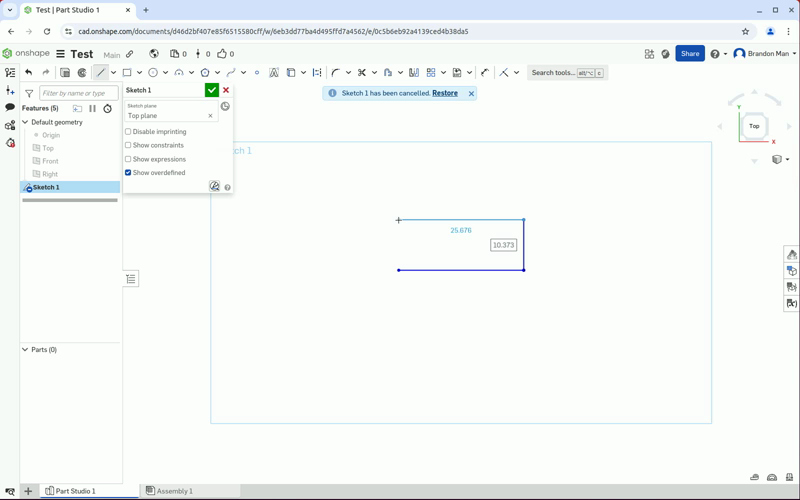
click(398, 219)
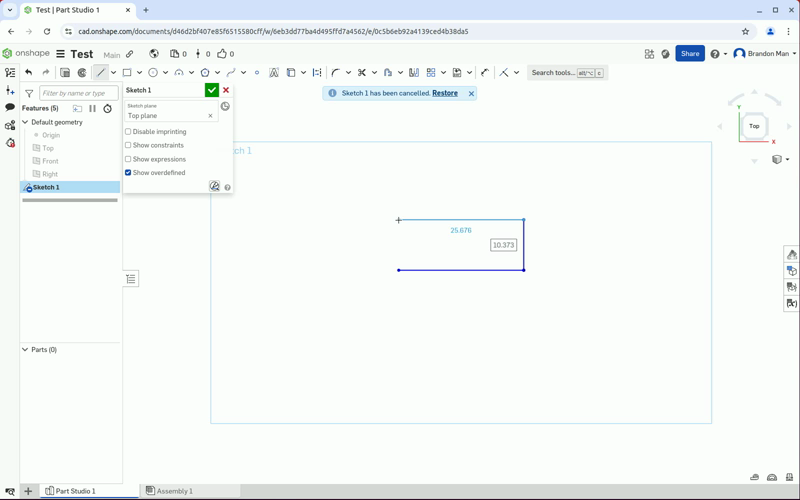
key_up(shift)
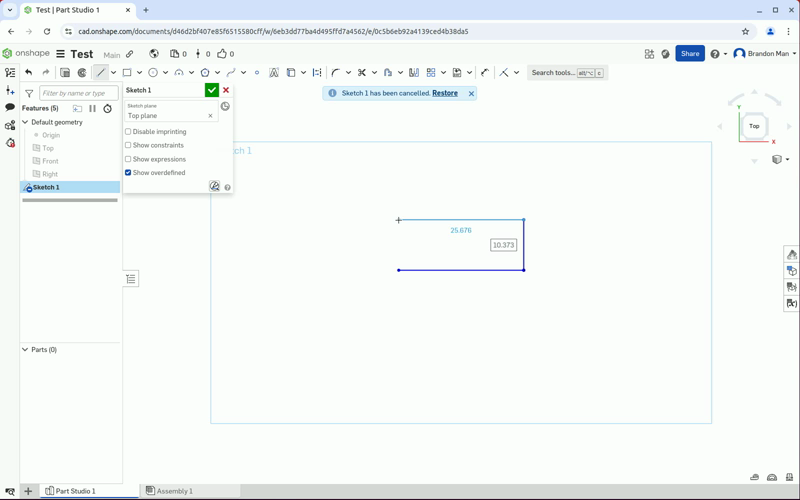
mouse_move(428, 219)
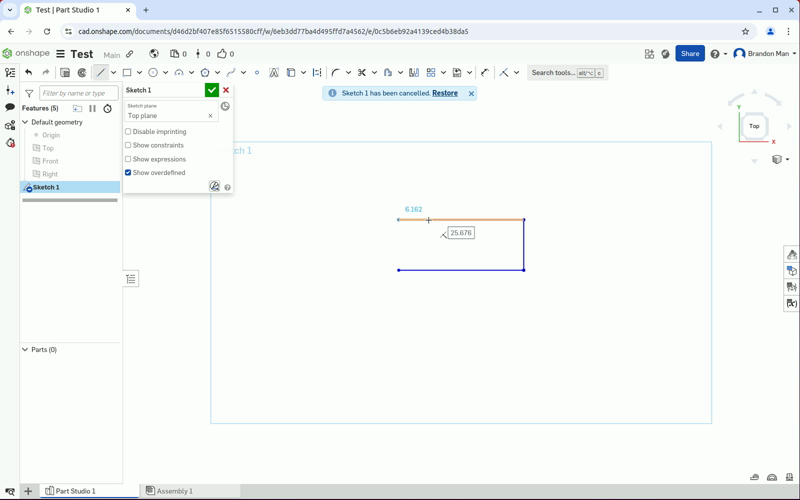
key_down(shift)
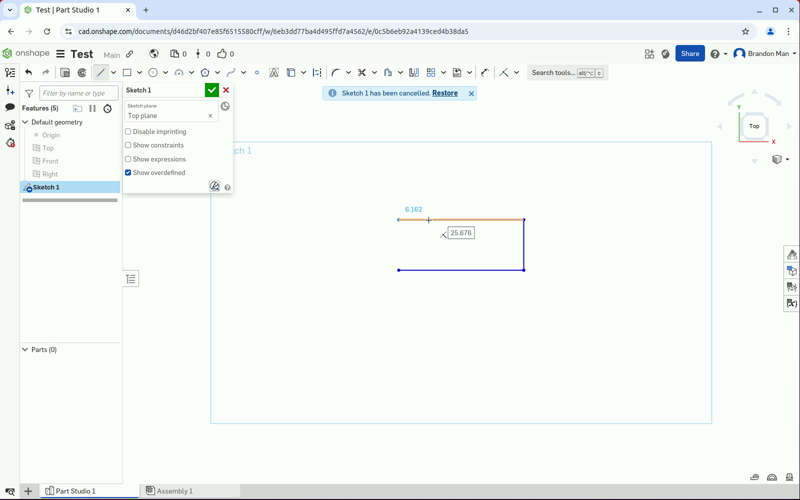
mouse_move(398, 270)
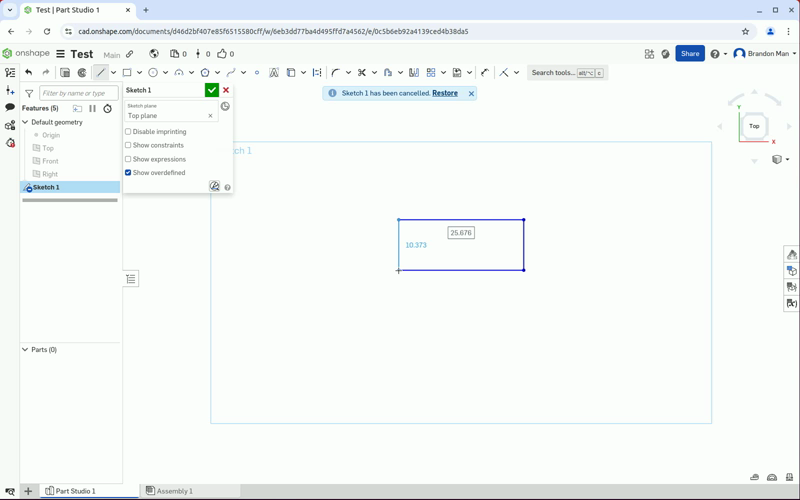
key_up(shift)
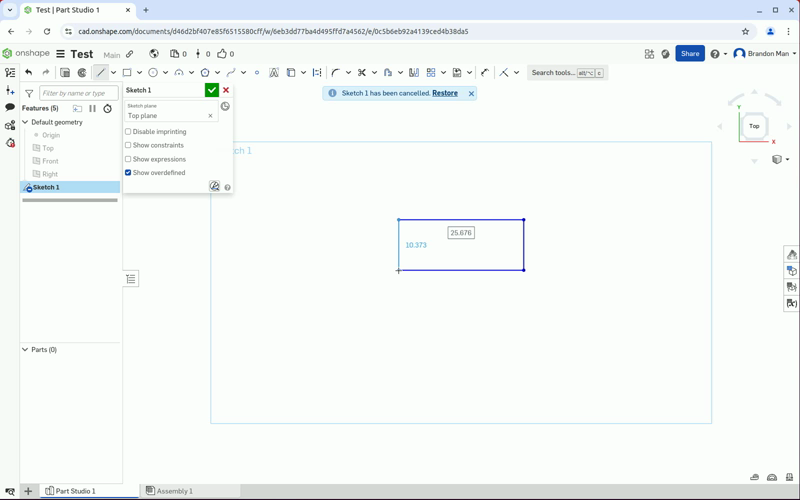
click(398, 270)
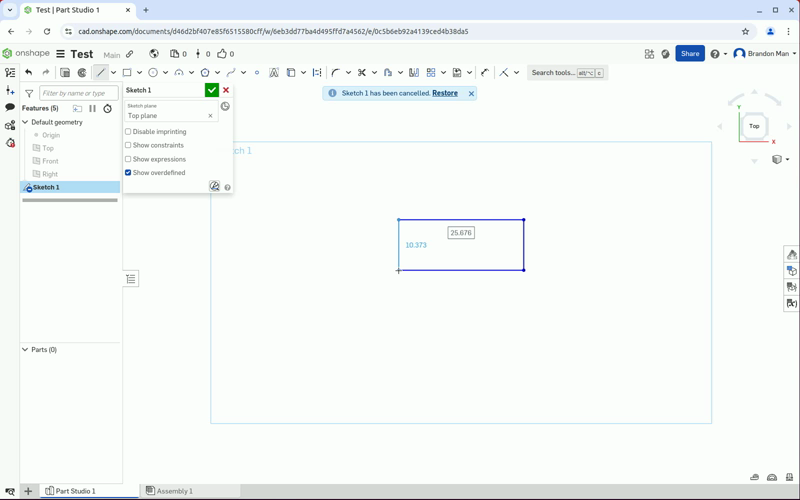
key(esc)
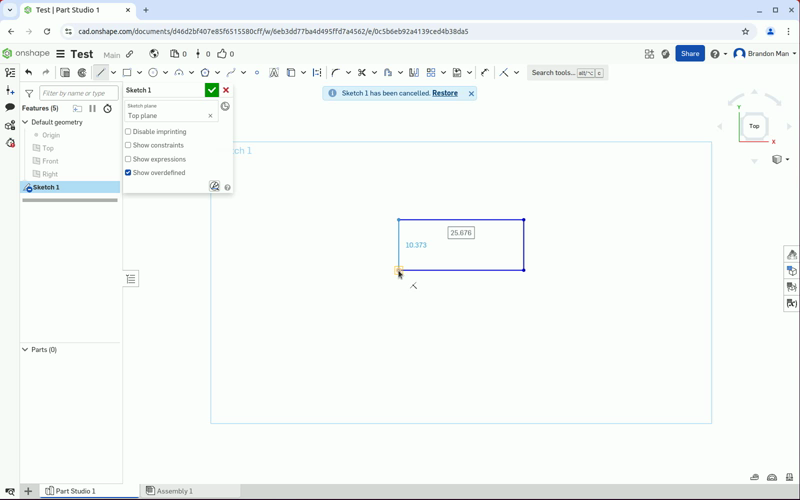
mouse_move(510, 252)
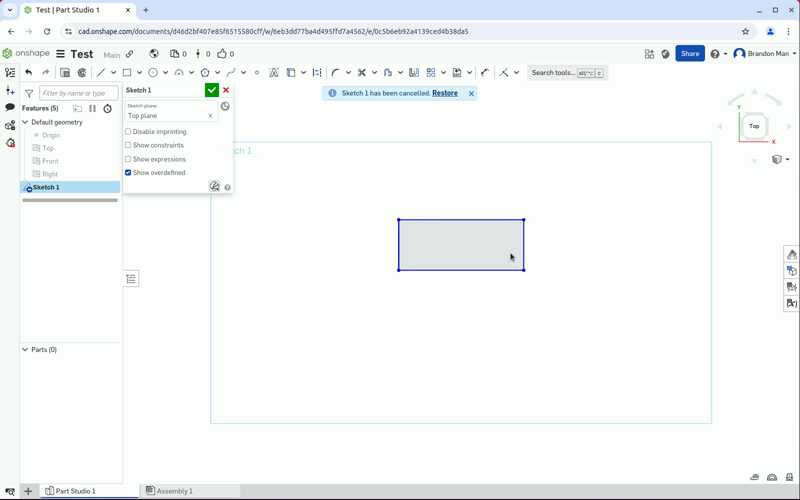
click(510, 252)
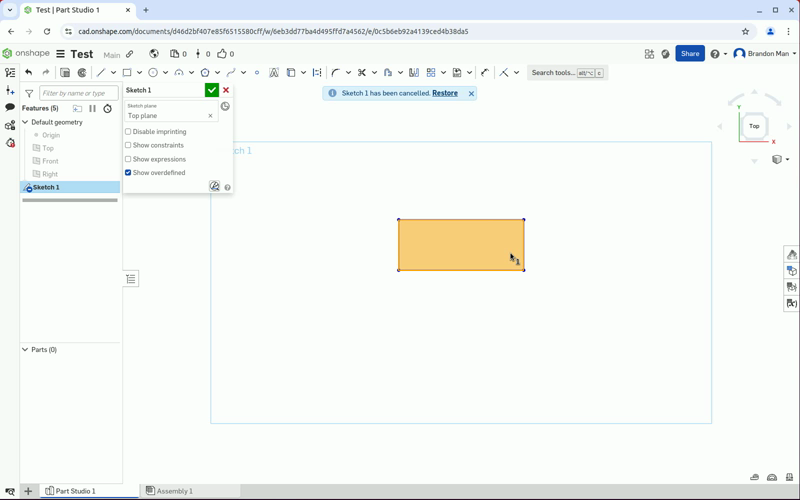
mouse_move(73, 352)
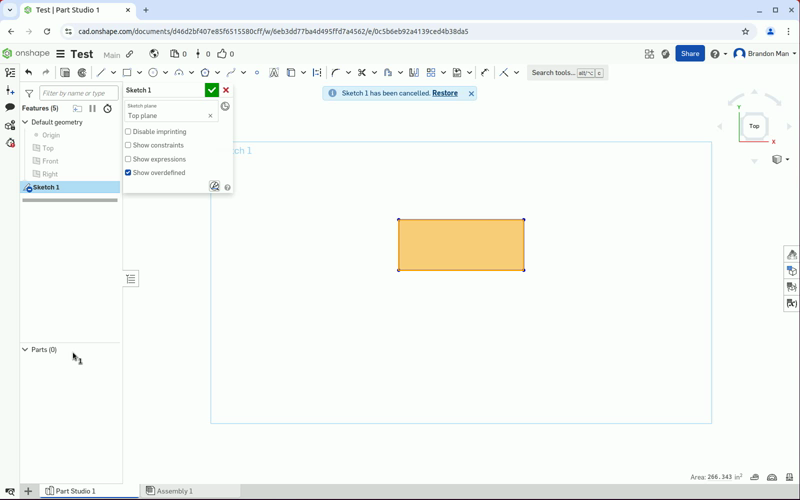
key(shift+y)
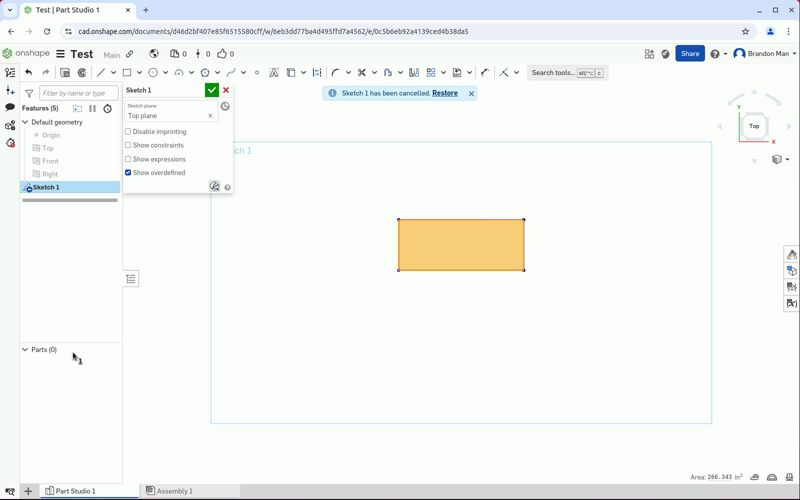
key(shift+e)
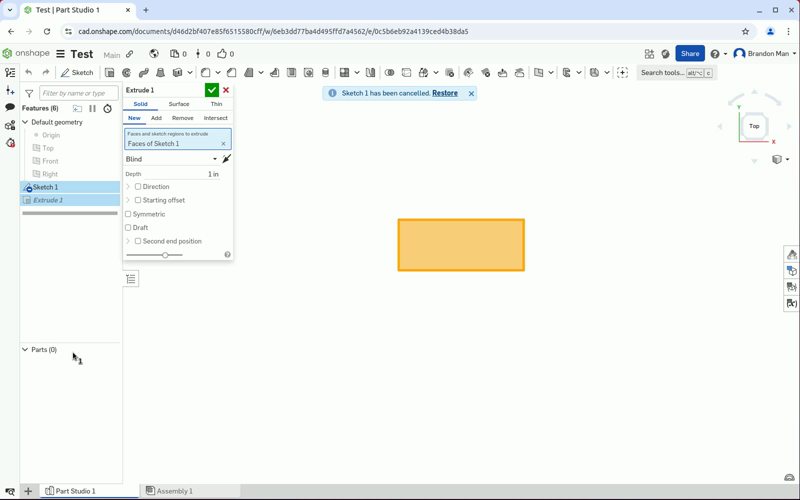
mouse_move(143, 106)
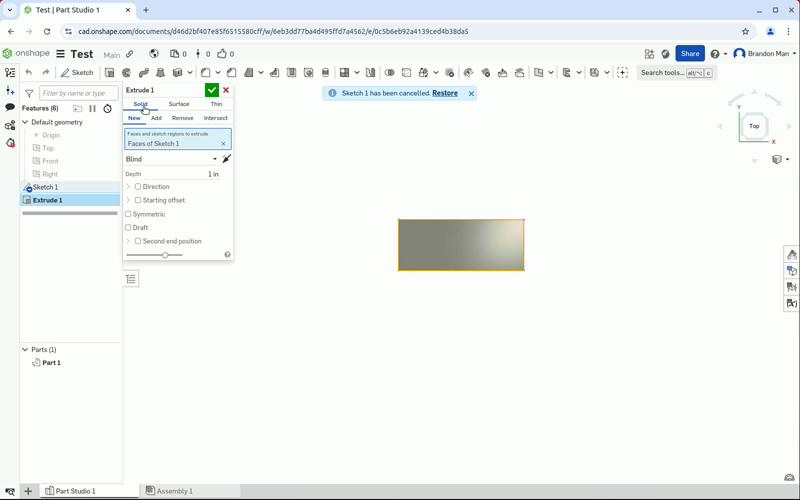
click(143, 106)
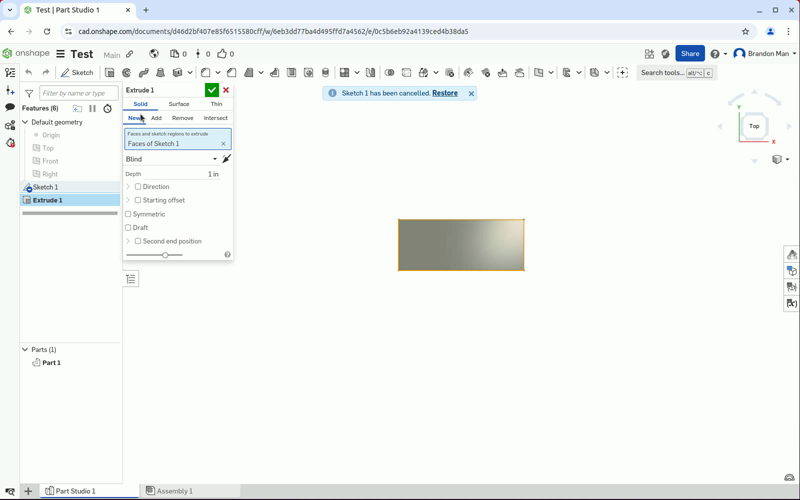
mouse_move(137, 120)
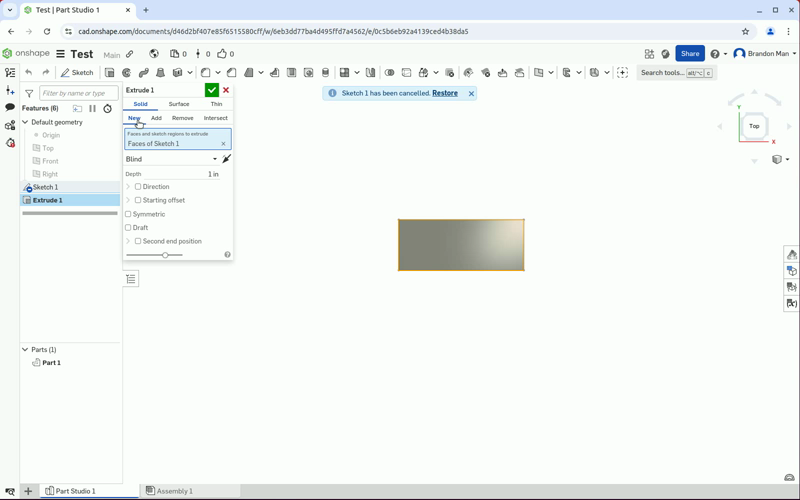
click(137, 120)
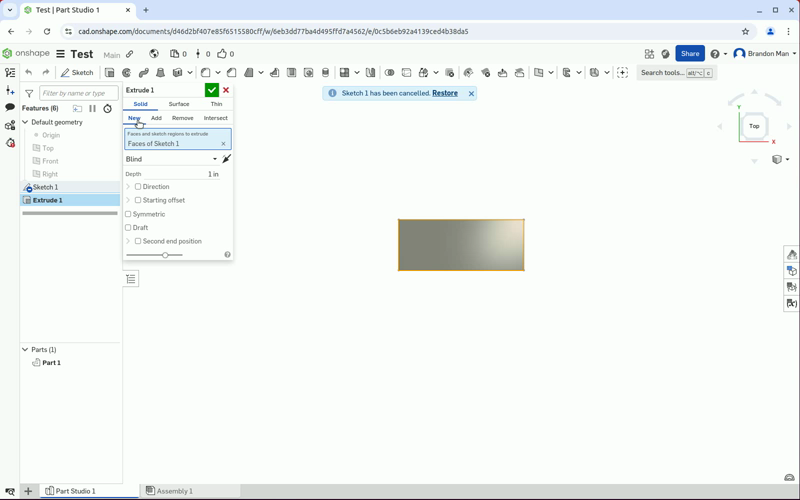
key(tab, 4)
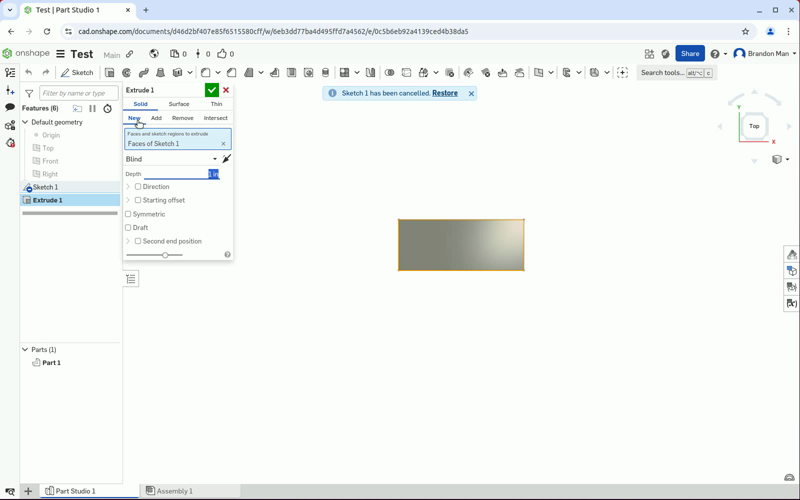
text(1.204)
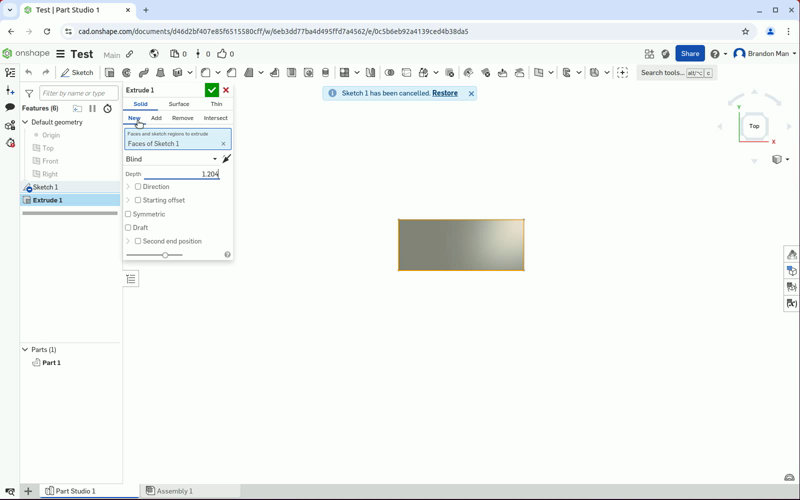
key(enter)
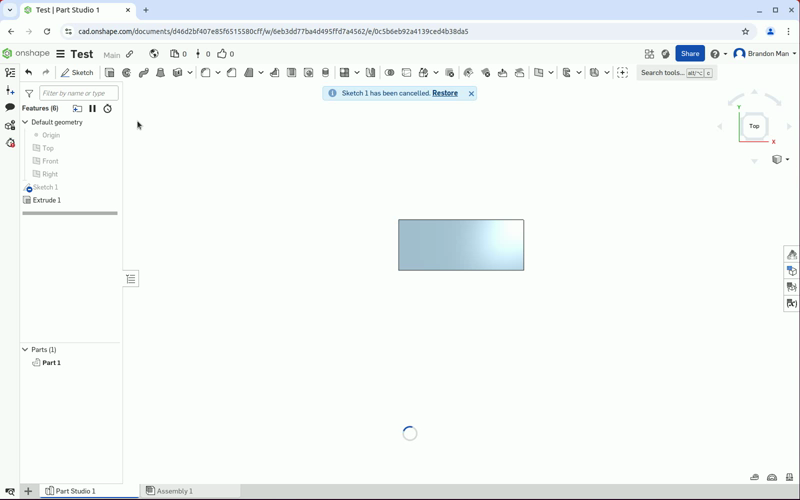
key(shift+h)
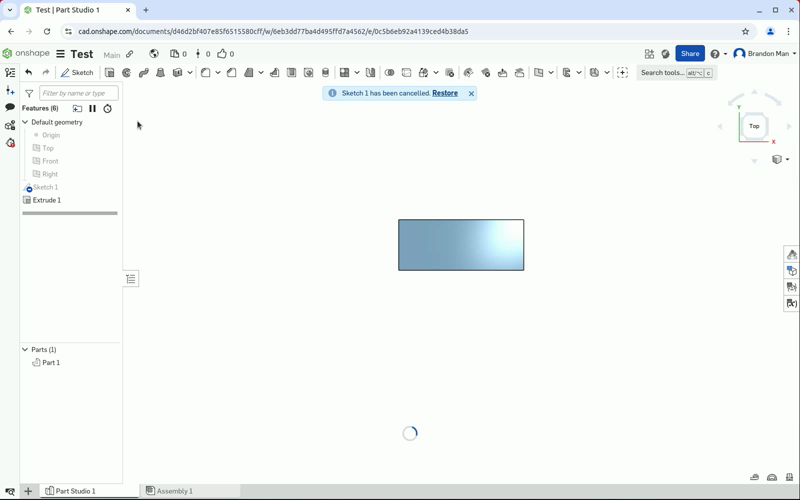
key(shift+h)
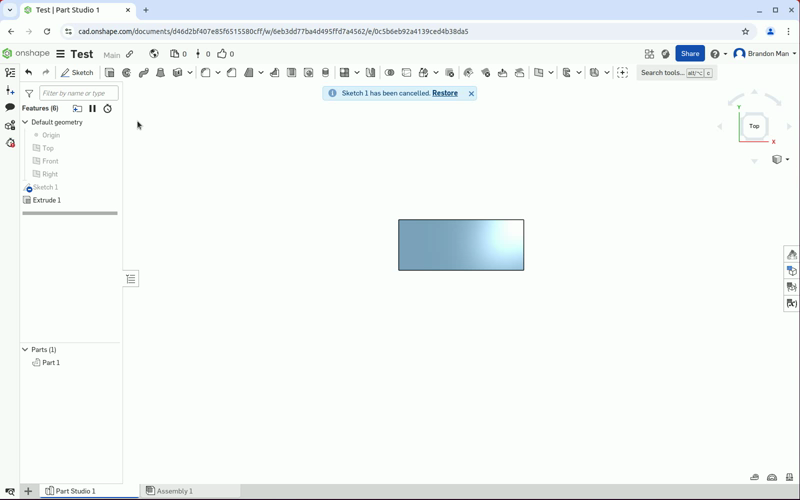
mouse_move(73, 189)
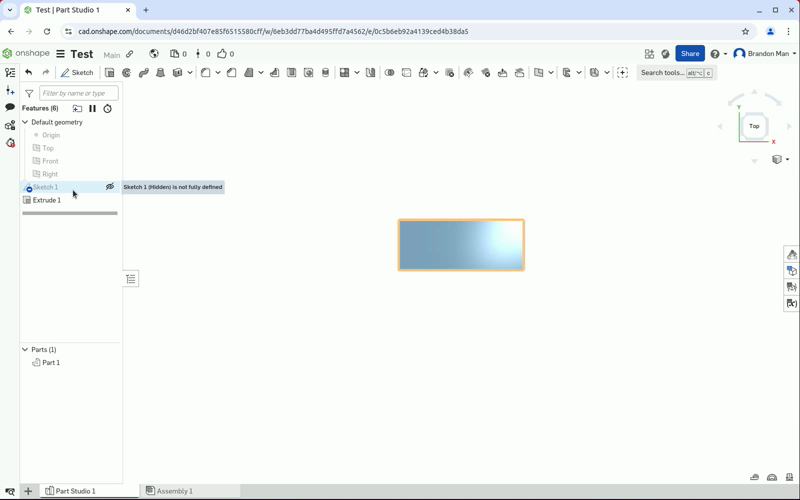
click(73, 189)
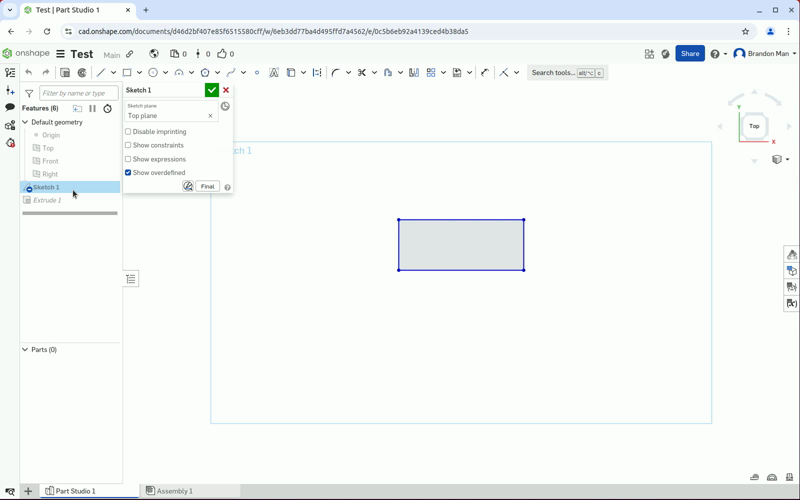
mouse_move(229, 92)
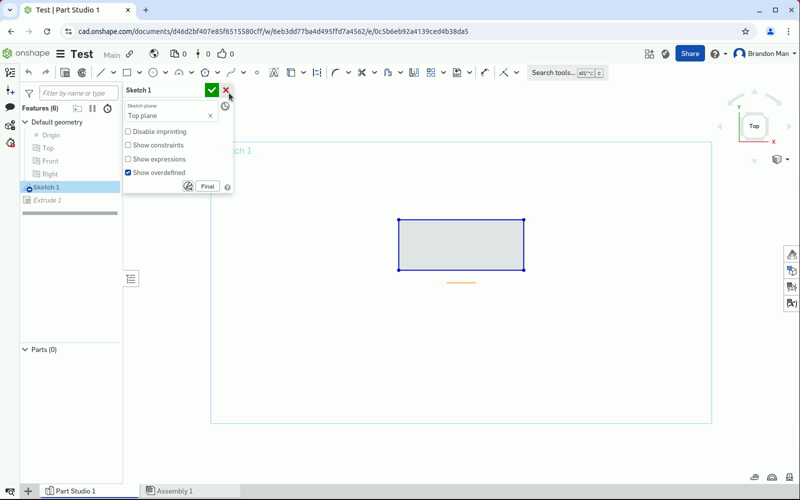
click(229, 92)
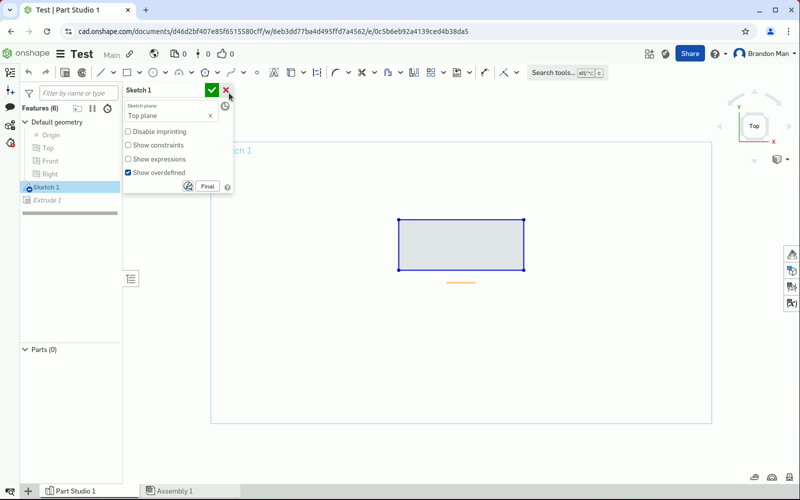
key(shift+s)
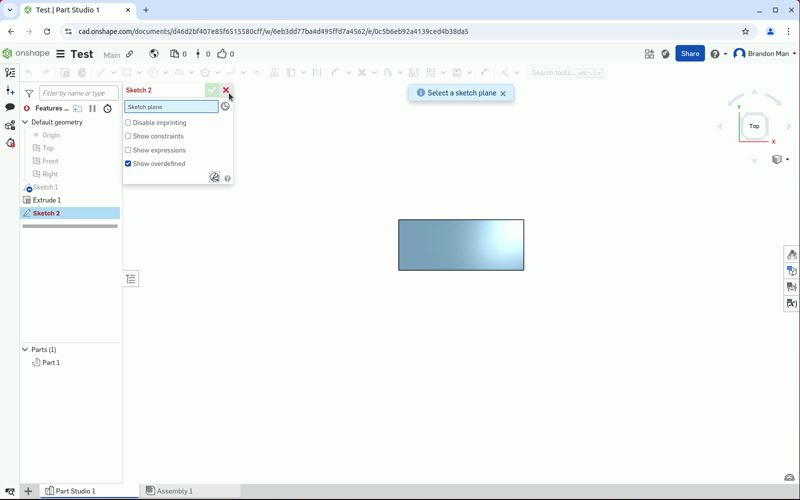
mouse_move(73, 150)
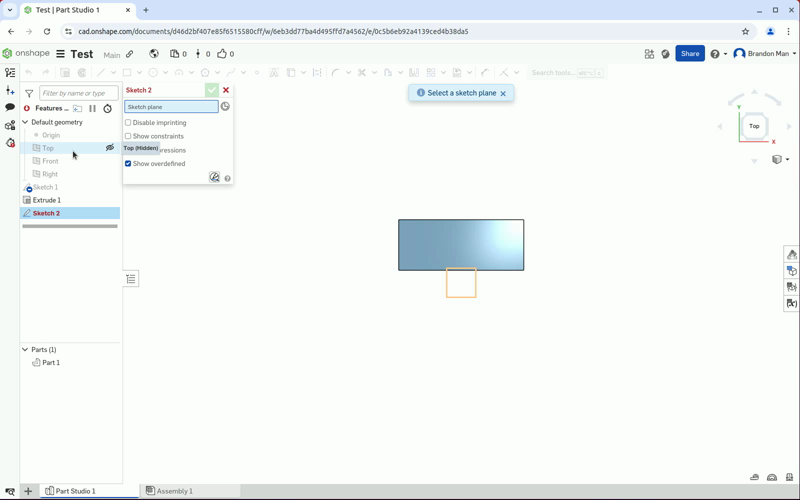
click(73, 150)
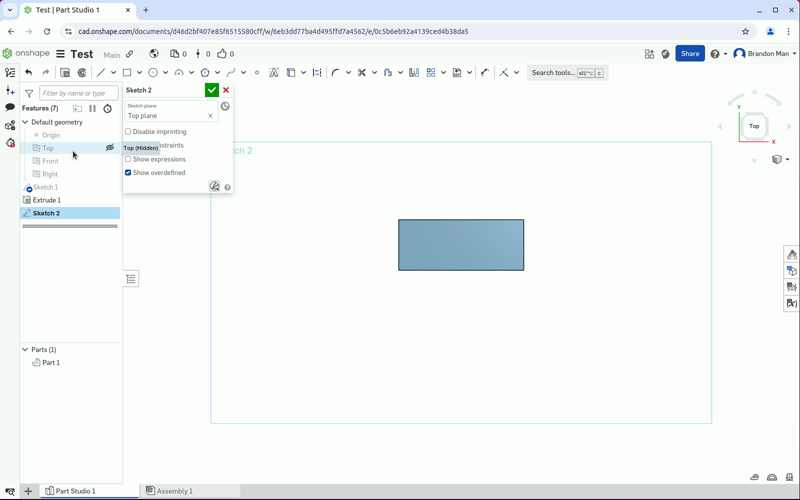
mouse_move(73, 352)
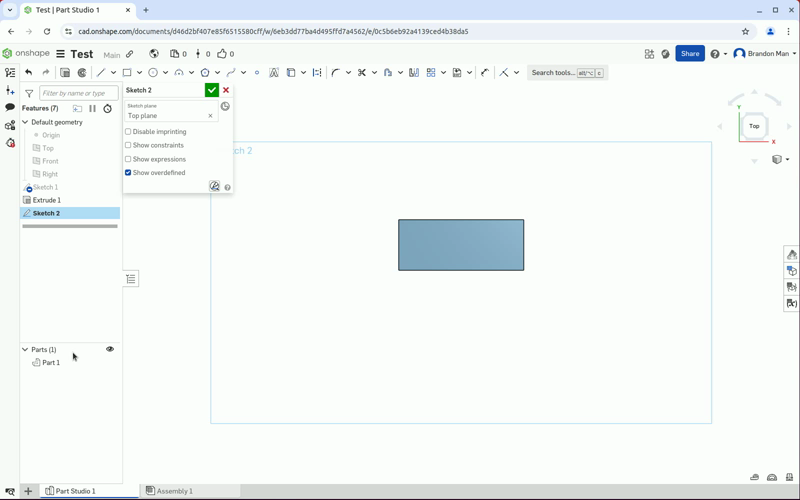
key(y)
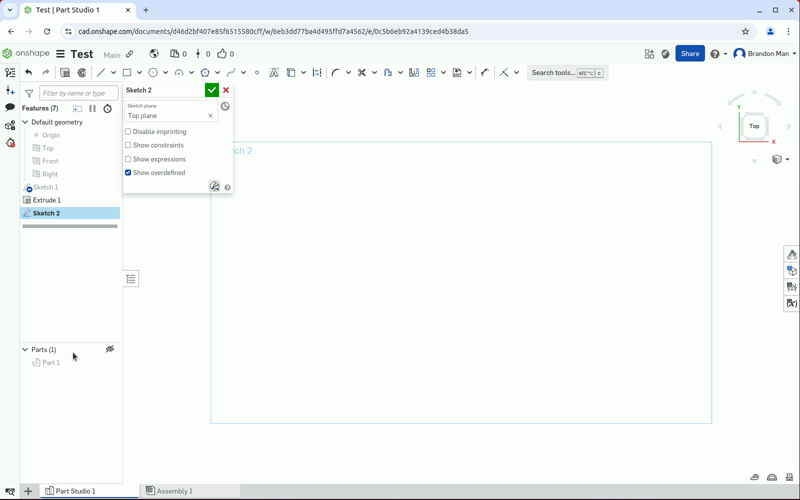
key(l)
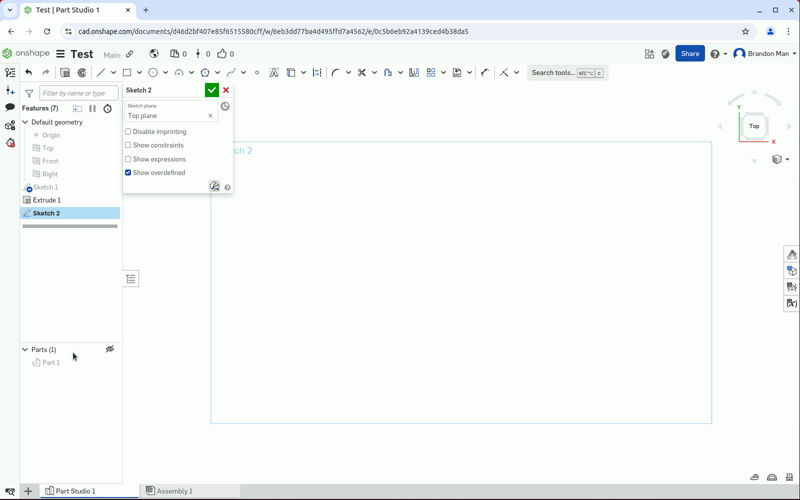
key_down(shift)
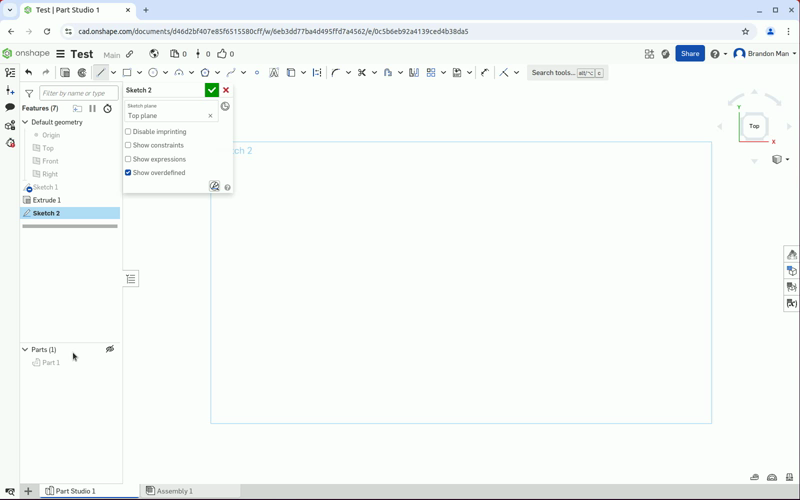
mouse_move(372, 370)
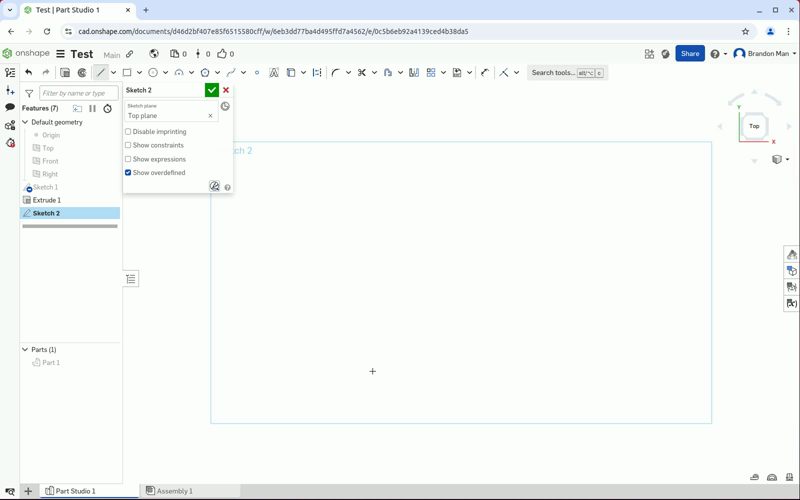
click(372, 370)
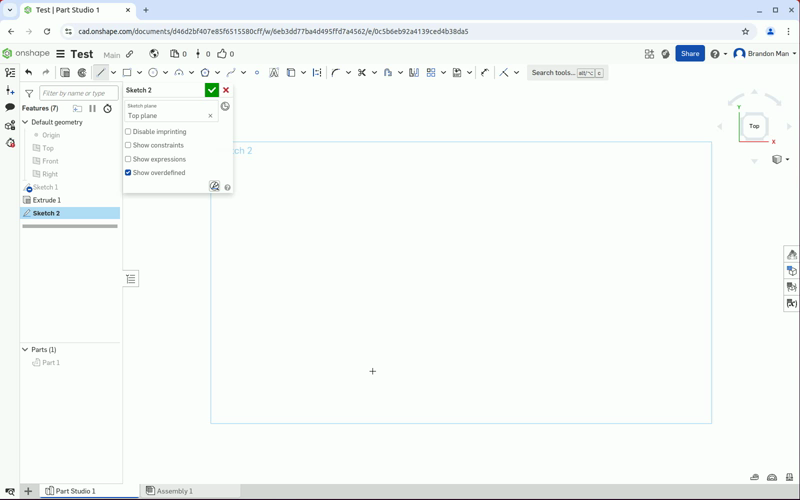
key_up(shift)
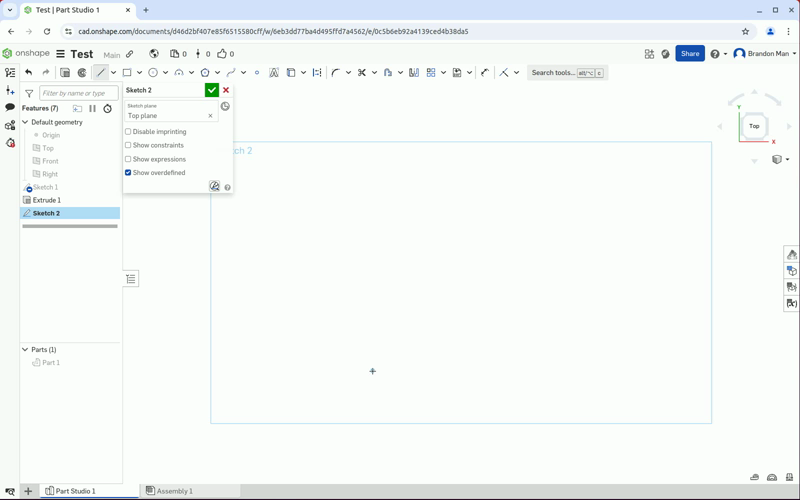
key_down(shift)
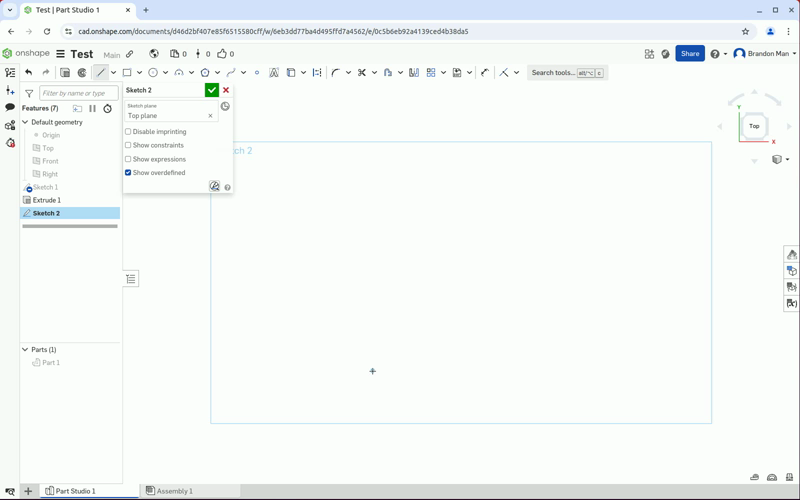
mouse_move(402, 370)
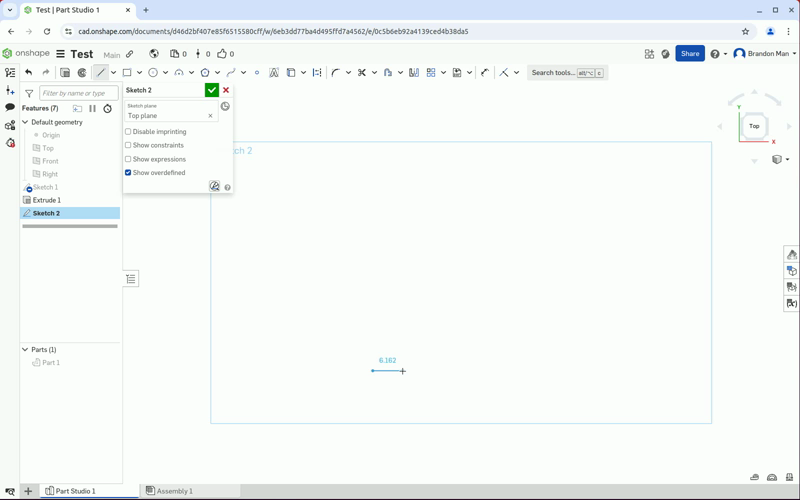
mouse_move(398, 370)
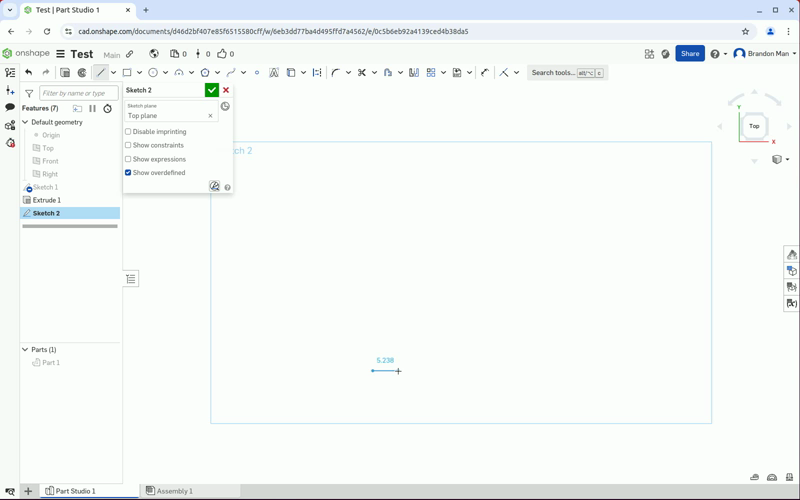
click(398, 370)
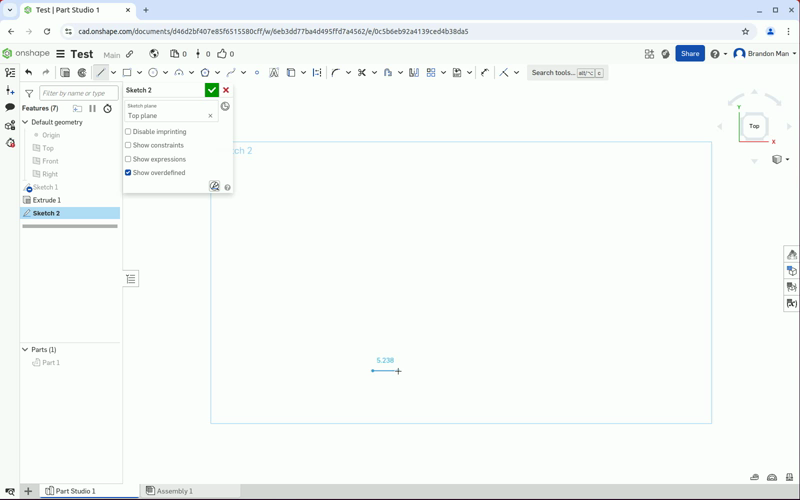
key_up(shift)
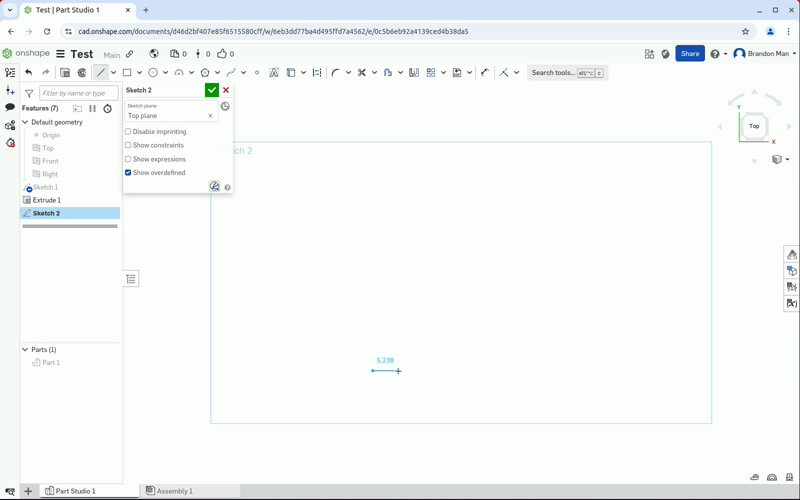
key_down(shift)
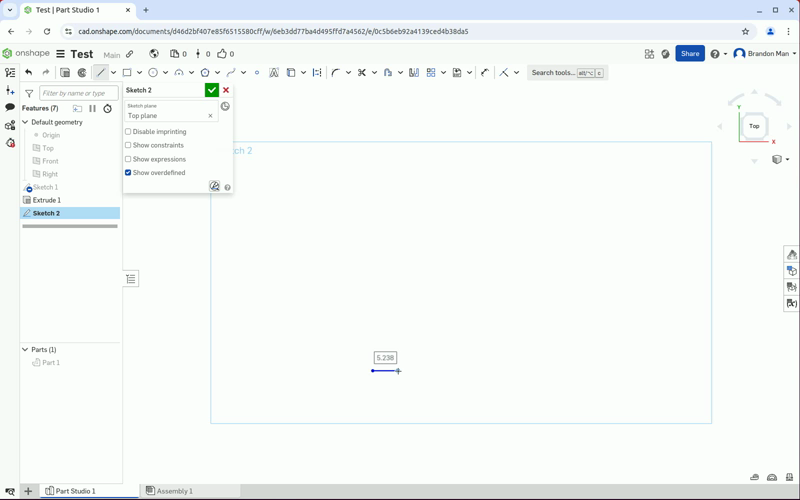
mouse_move(398, 270)
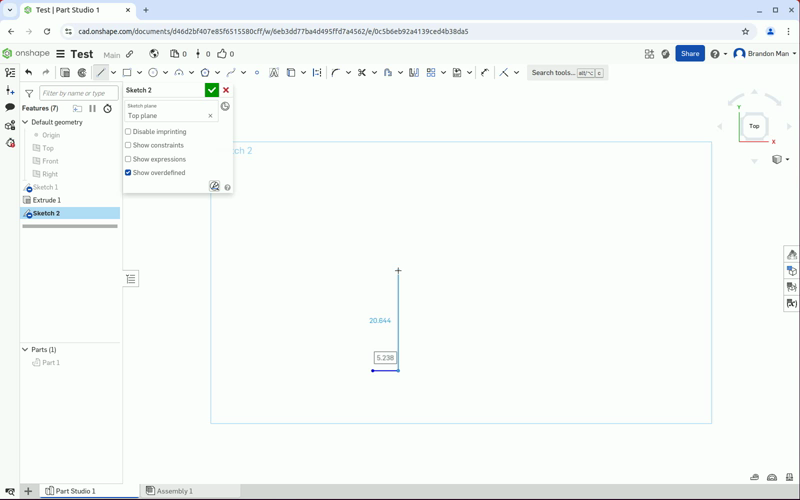
click(398, 270)
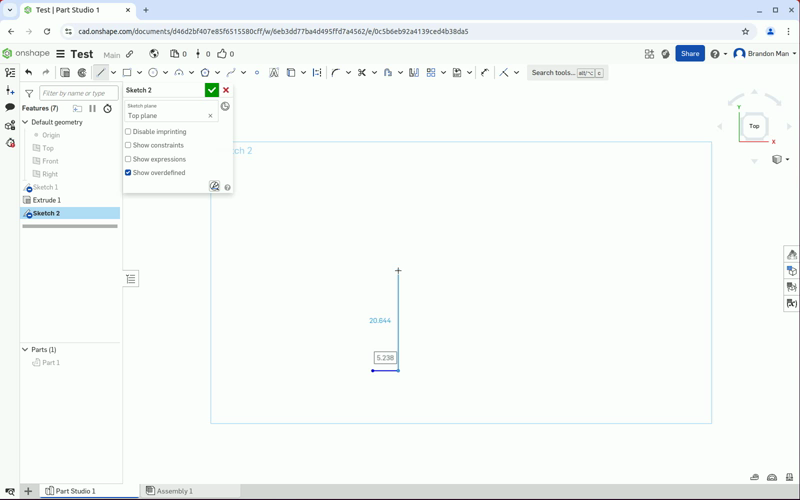
key_up(shift)
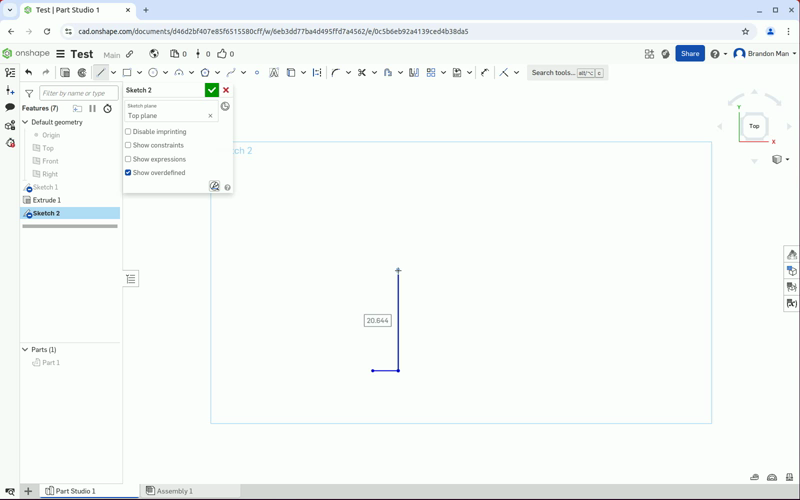
key_down(shift)
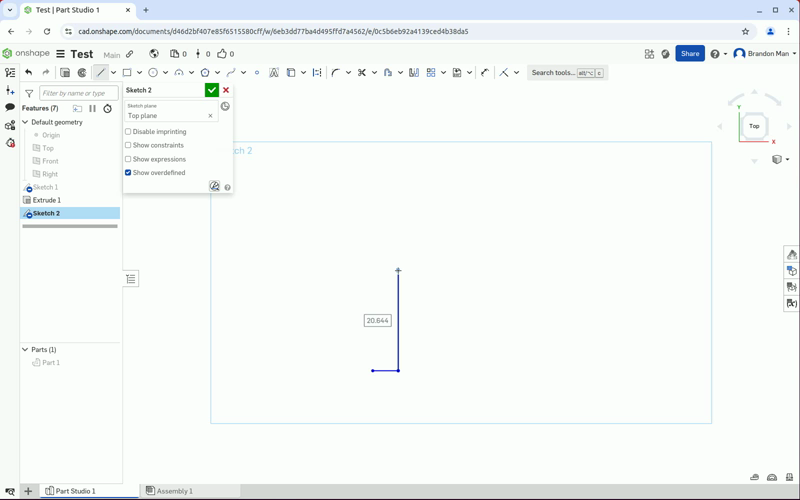
mouse_move(428, 270)
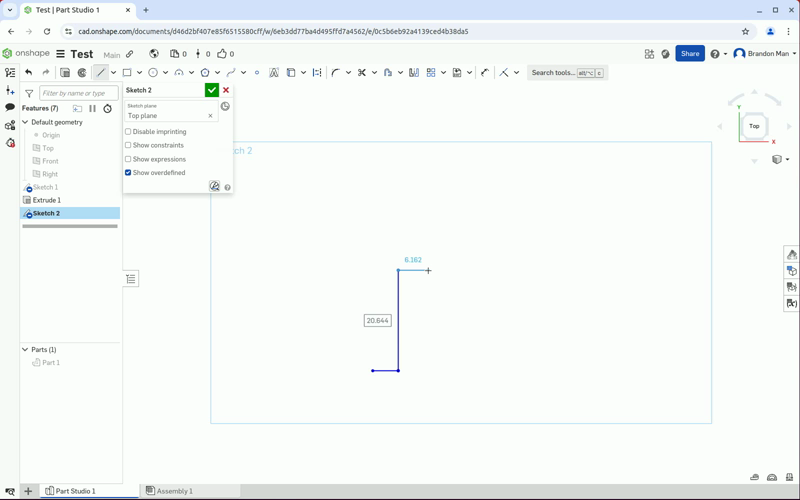
mouse_move(398, 221)
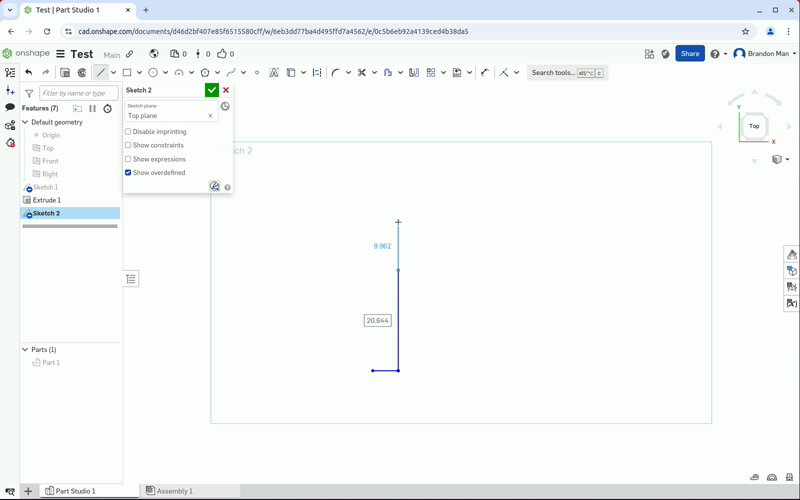
click(398, 221)
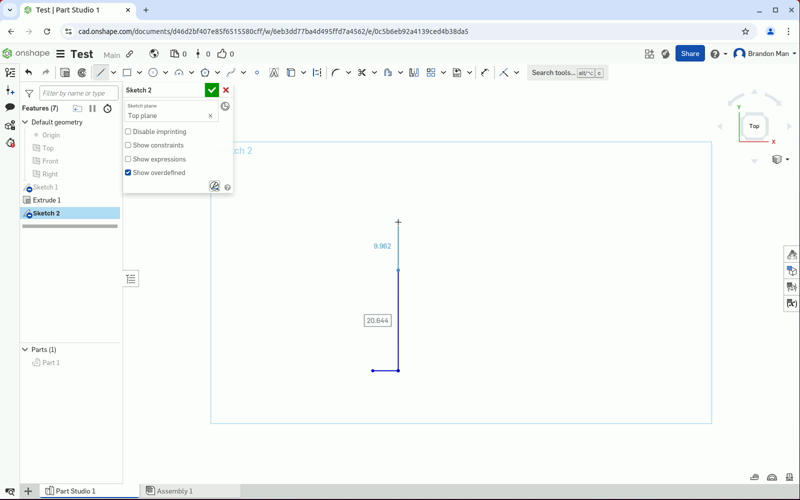
key_up(shift)
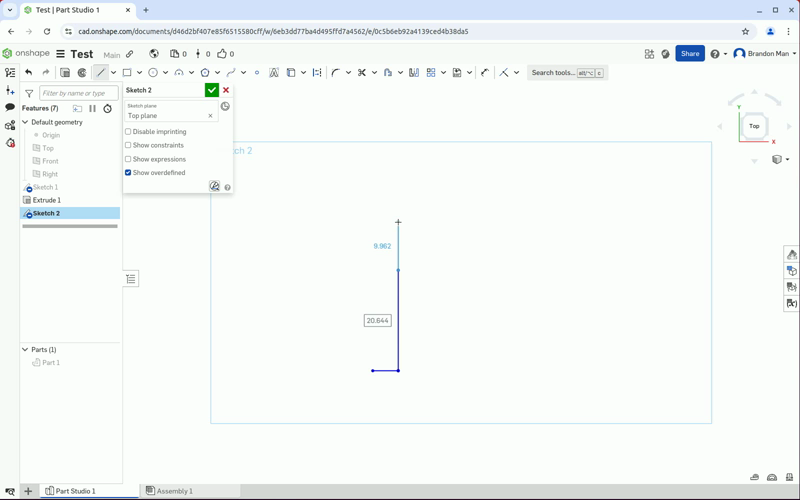
key_down(shift)
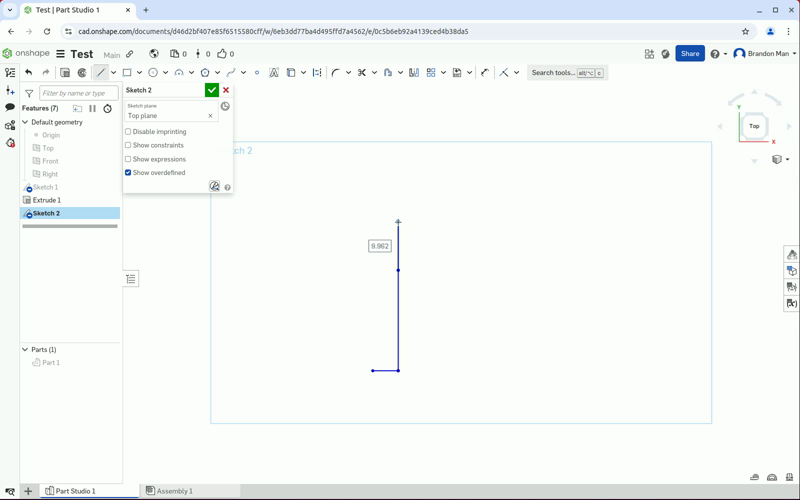
mouse_move(428, 221)
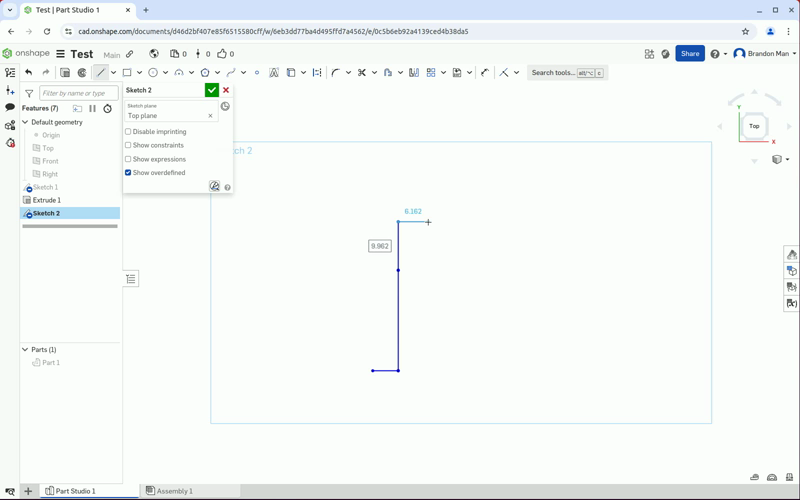
mouse_move(398, 171)
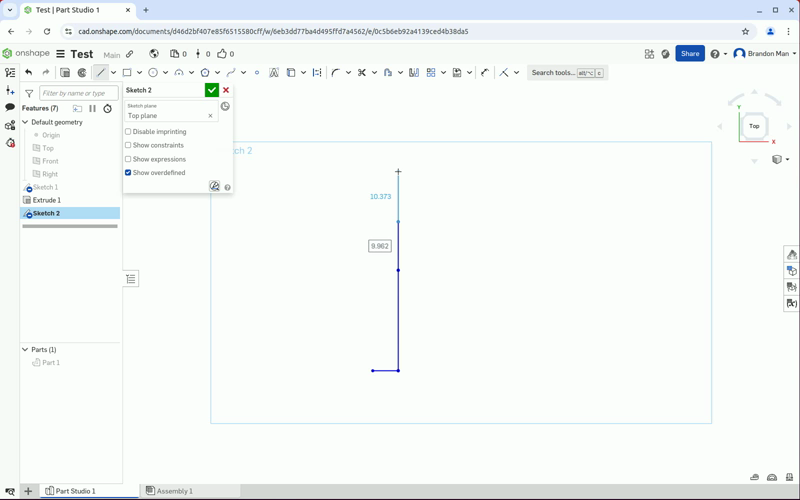
click(398, 171)
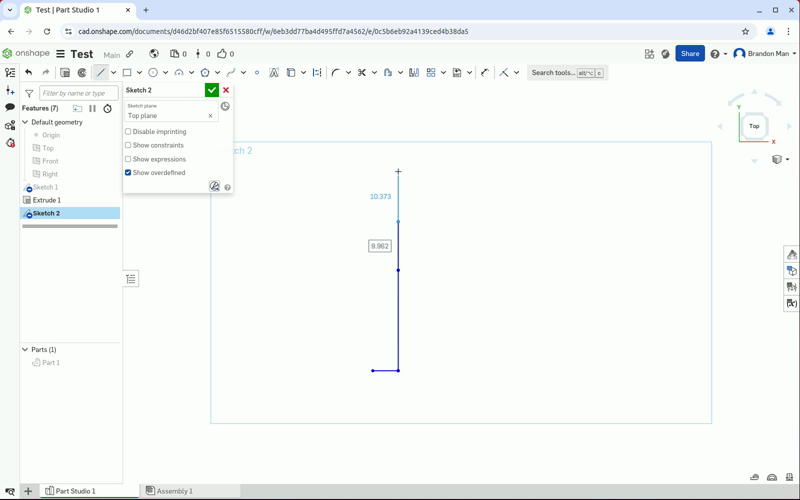
key_up(shift)
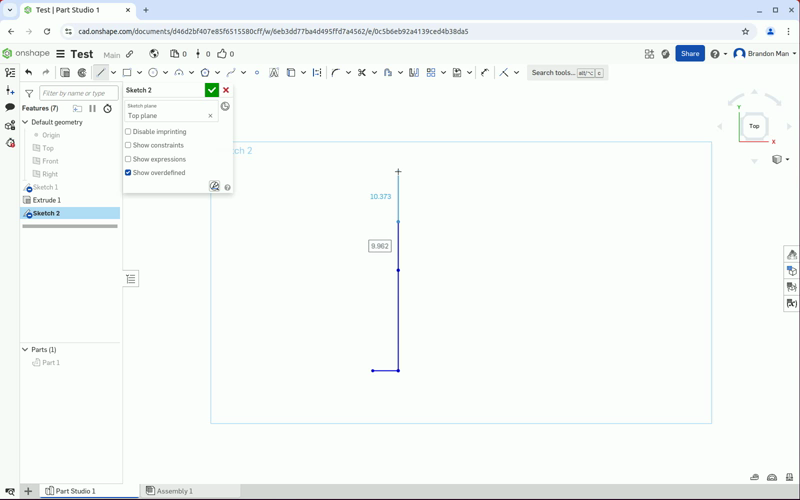
key_down(shift)
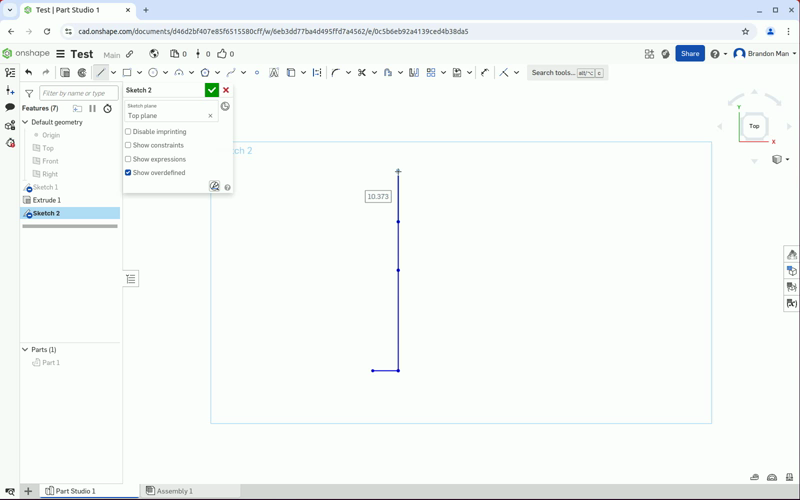
mouse_move(428, 171)
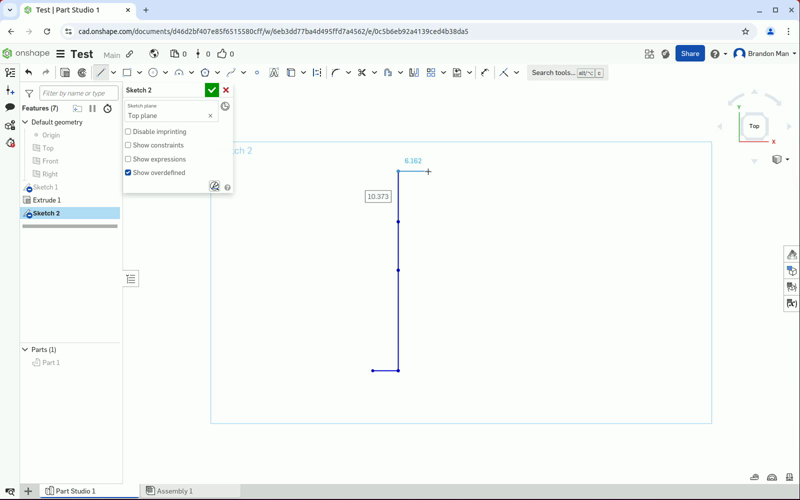
mouse_move(372, 171)
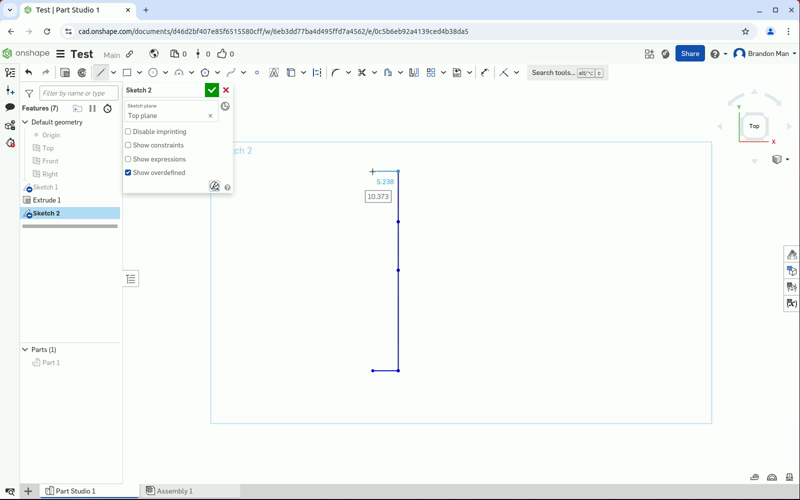
click(372, 171)
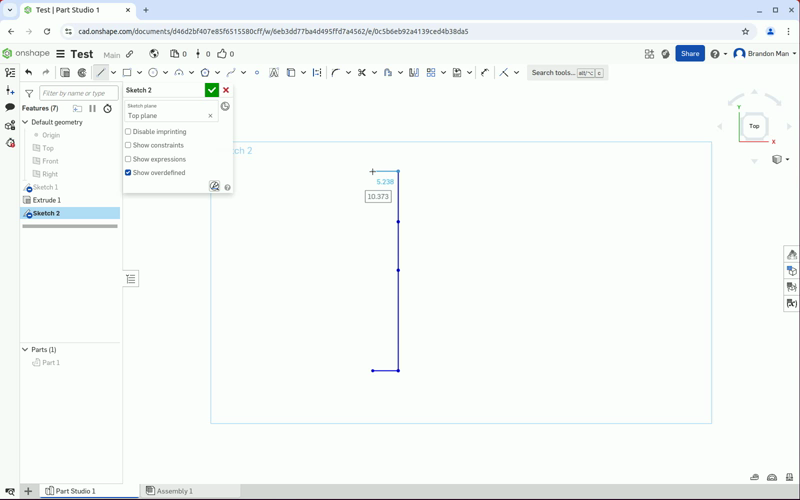
key_up(shift)
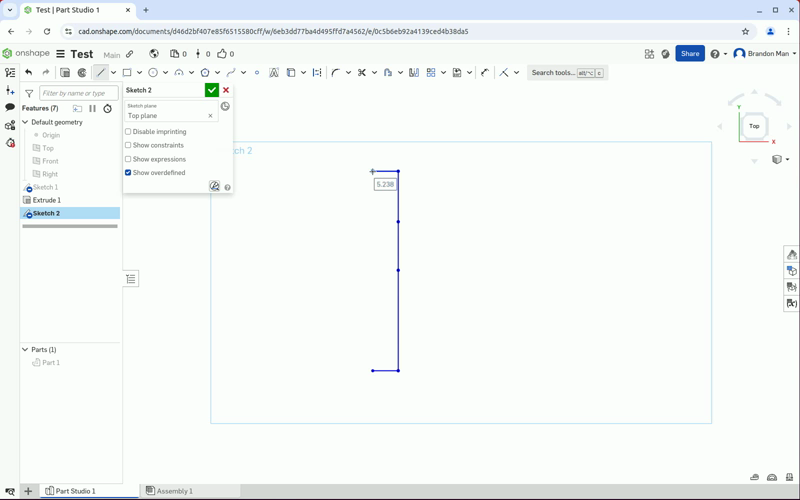
key_down(shift)
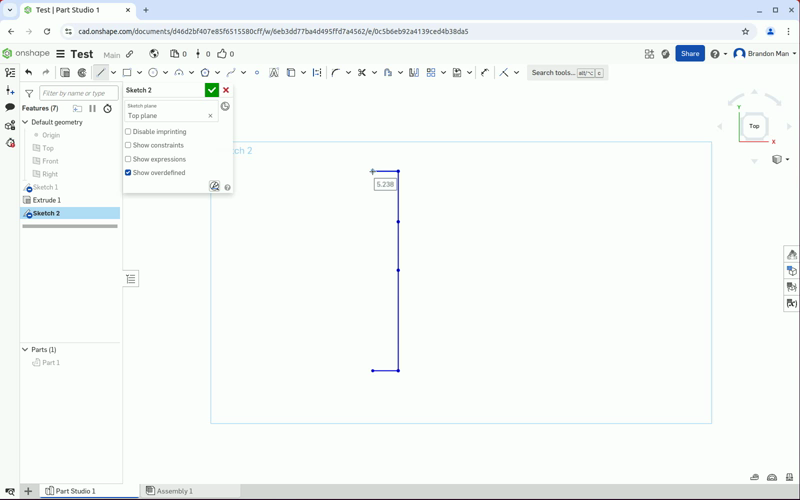
mouse_move(372, 370)
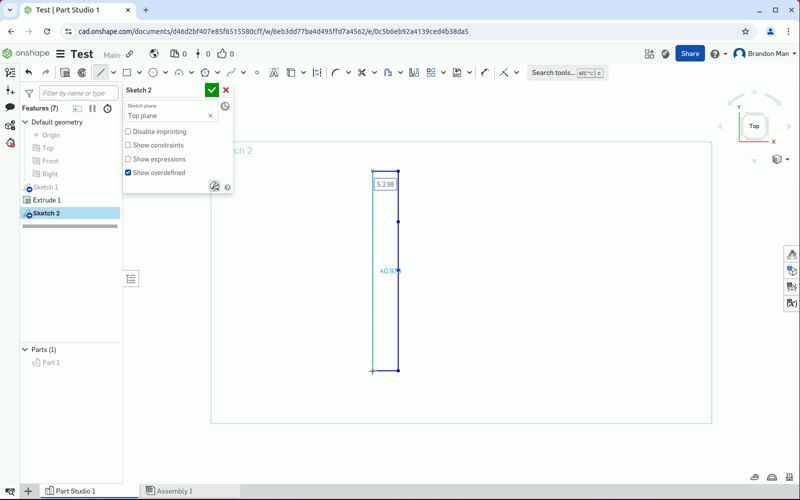
key_up(shift)
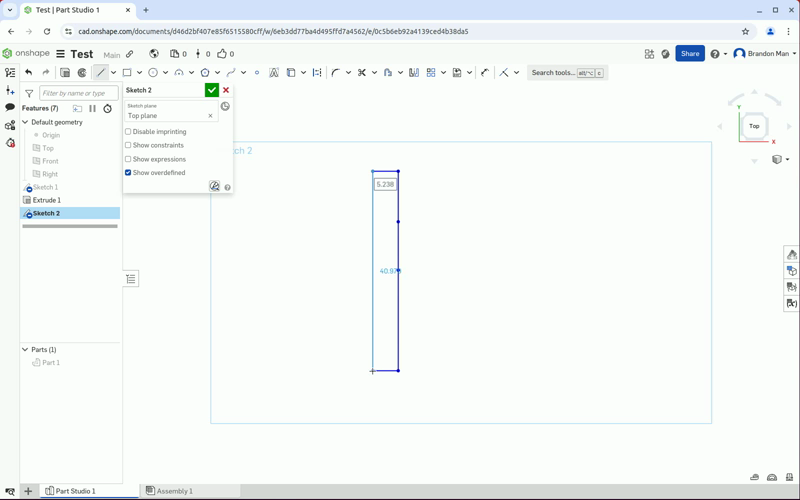
click(372, 370)
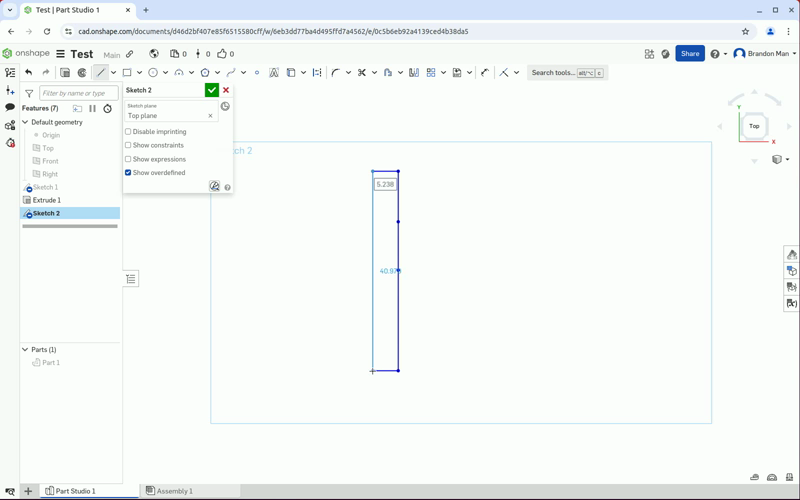
key(esc)
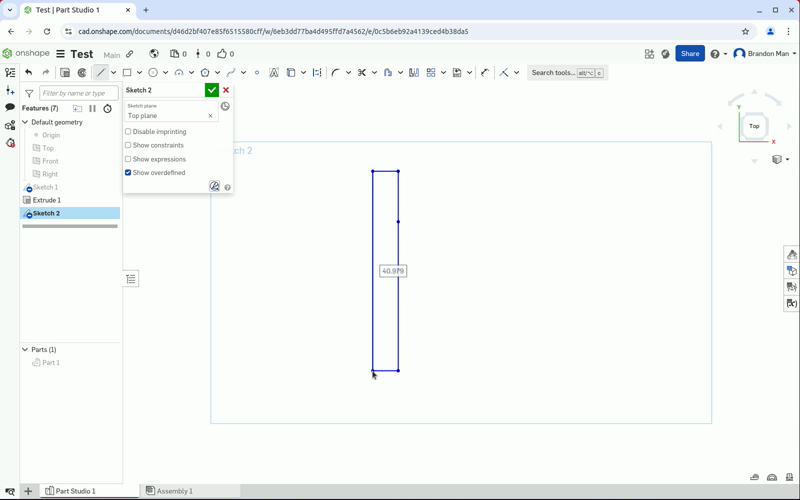
mouse_move(380, 288)
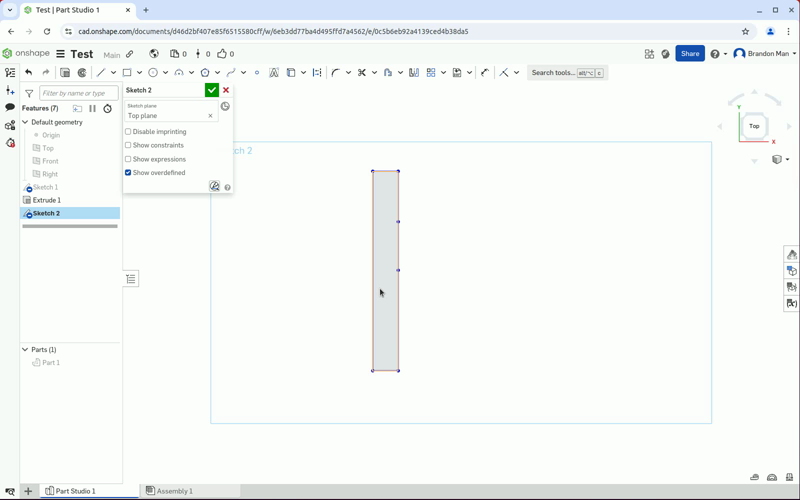
click(380, 288)
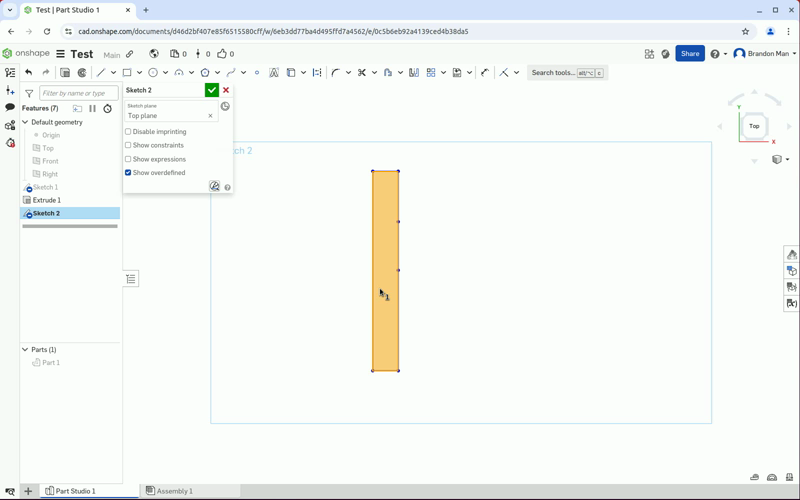
mouse_move(73, 352)
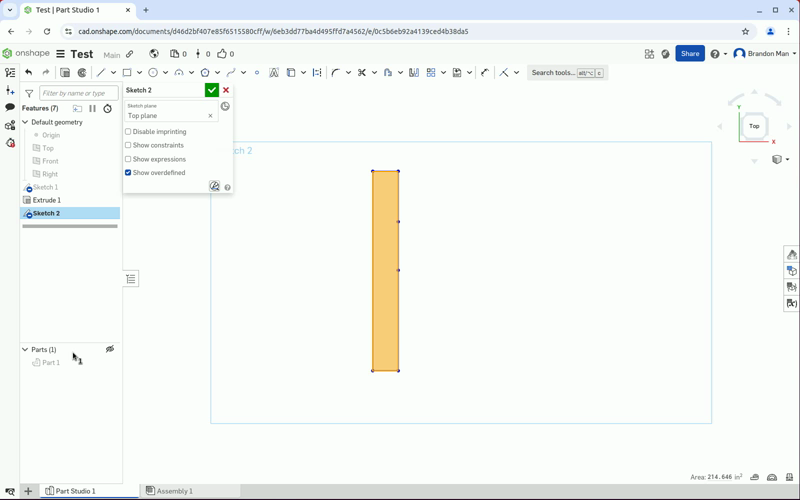
key(shift+y)
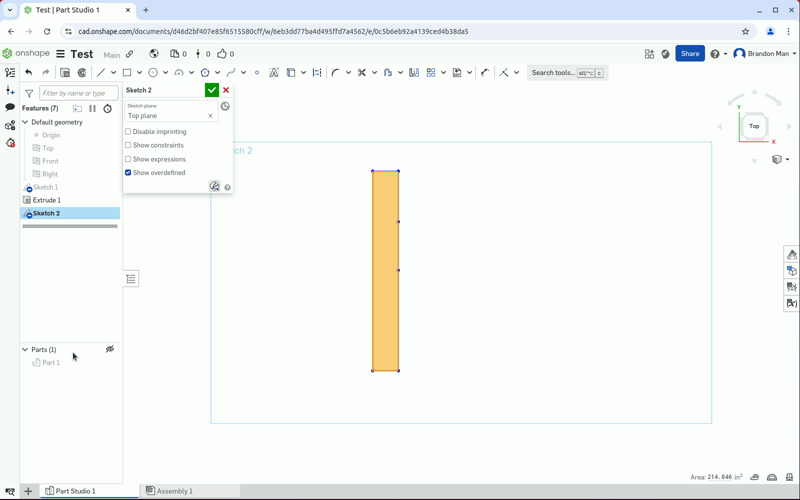
key(shift+e)
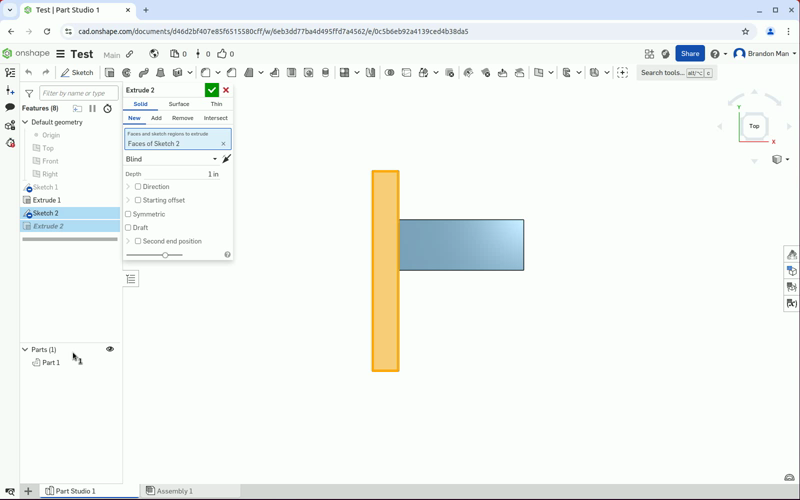
mouse_move(143, 106)
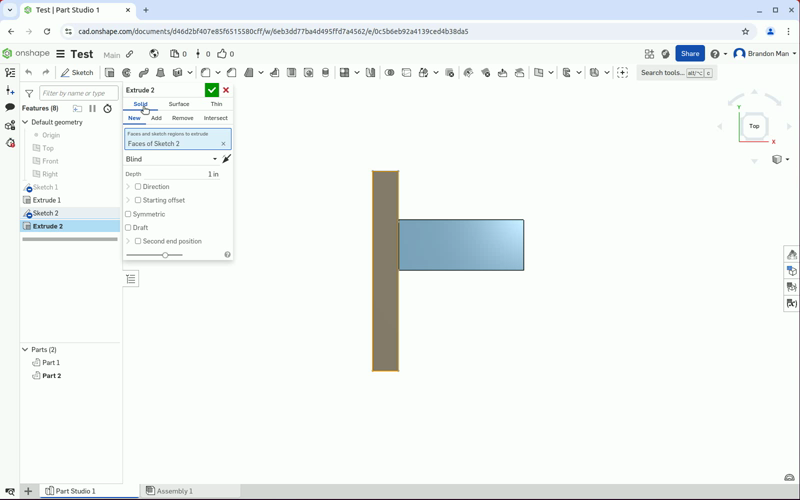
click(143, 106)
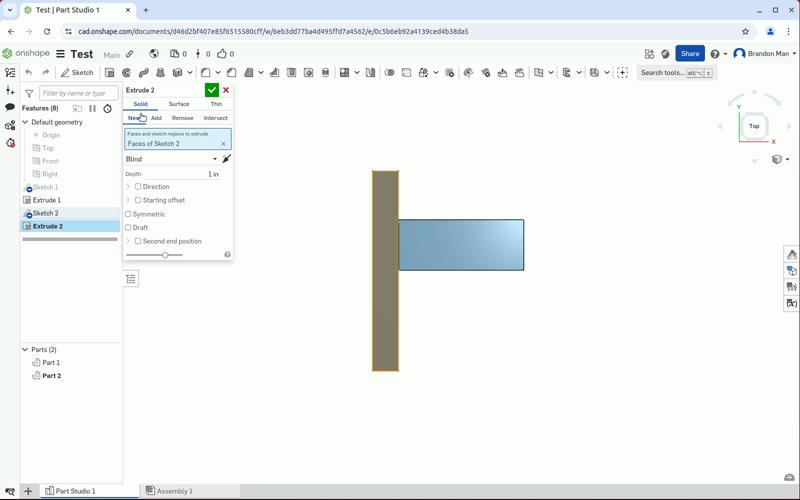
mouse_move(137, 120)
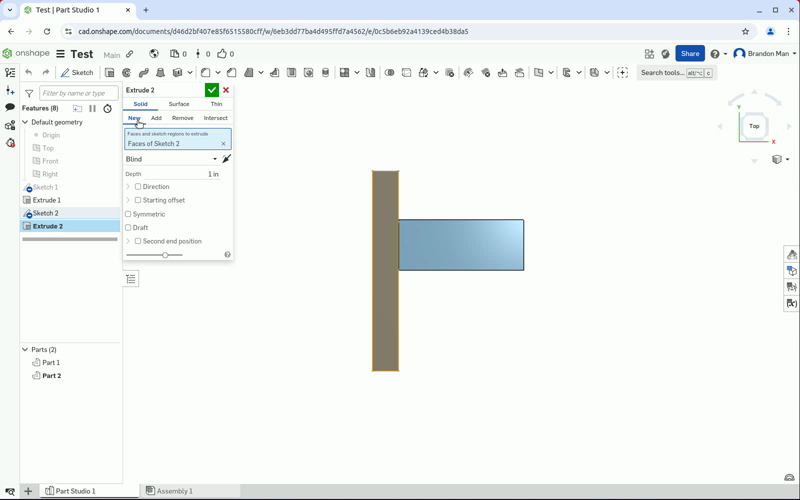
click(137, 120)
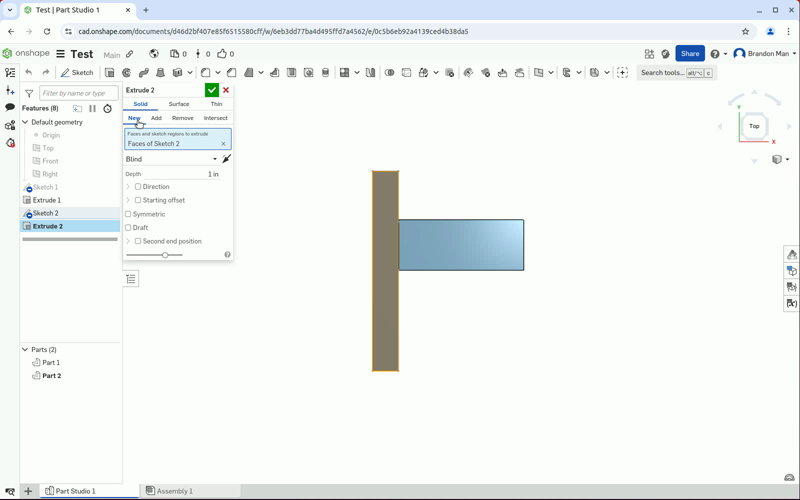
key(tab, 4)
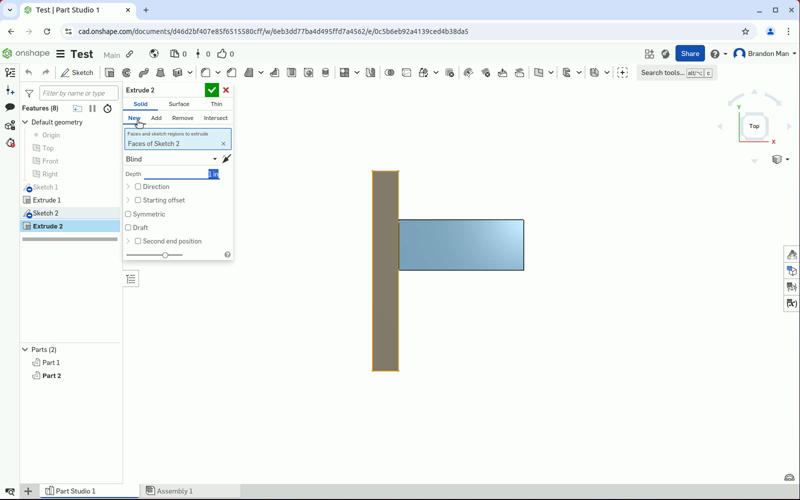
text(1.204)
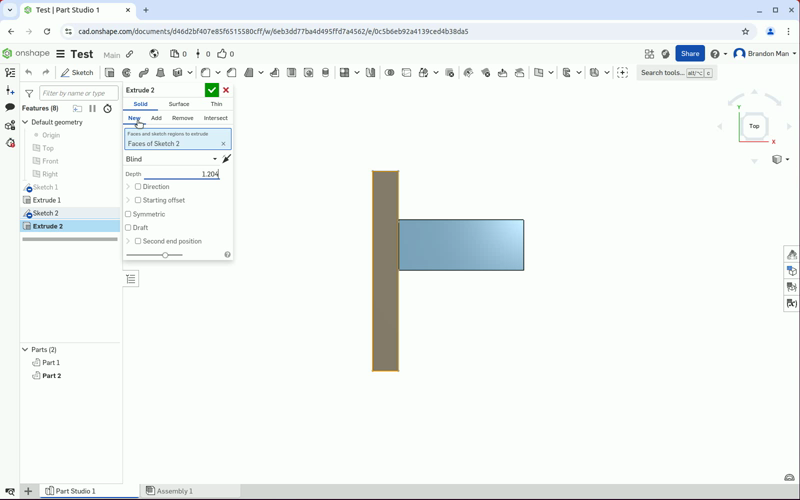
key(enter)
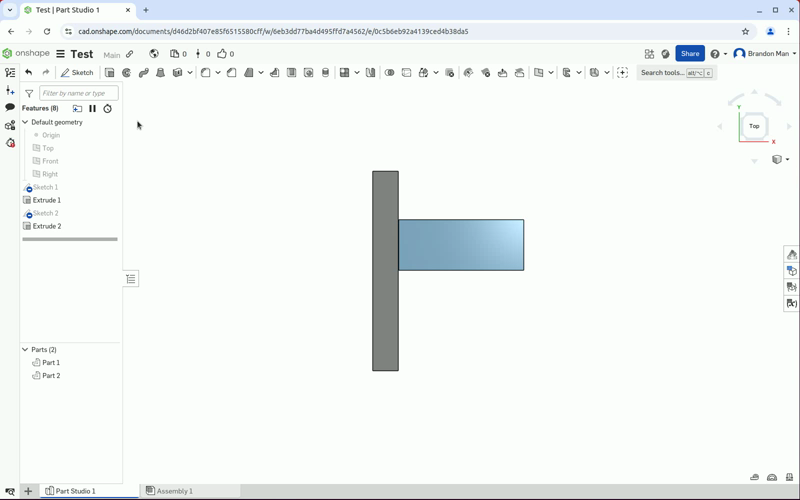
key(shift+h)
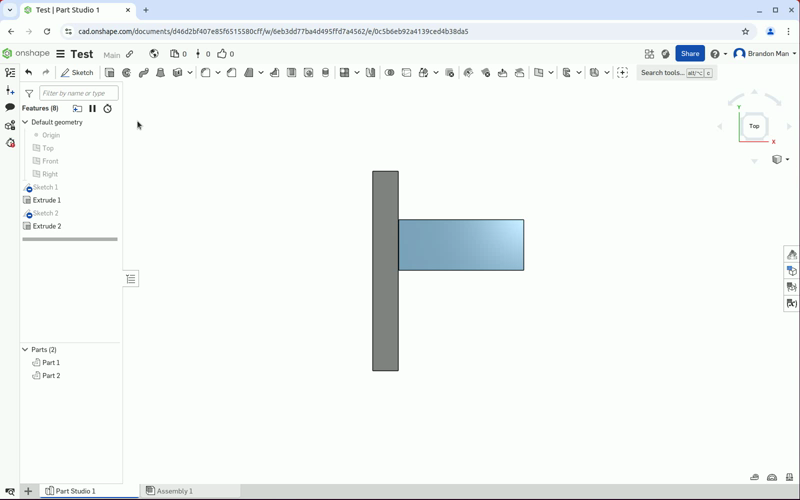
key(shift+h)
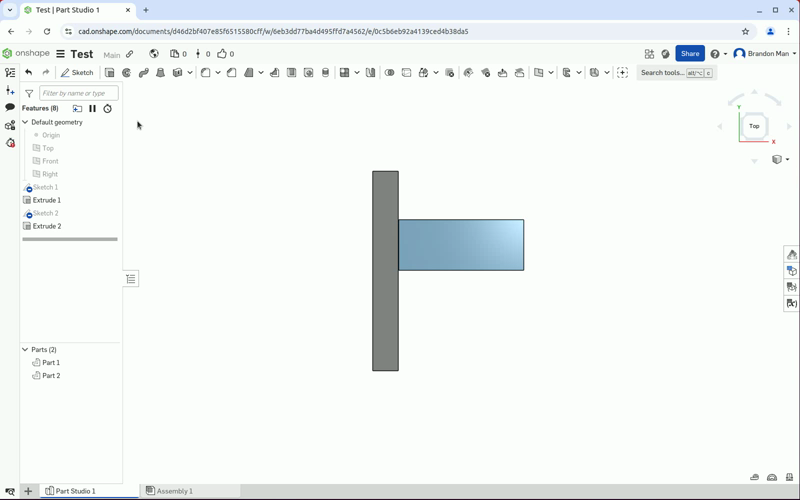
mouse_move(73, 189)
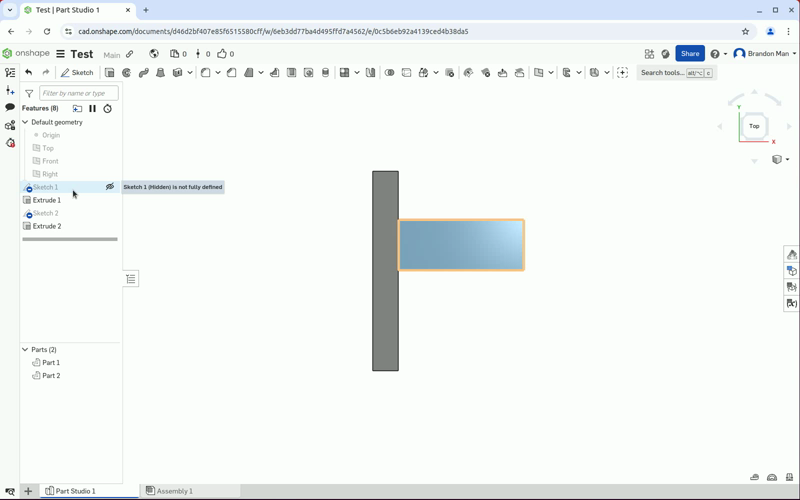
click(73, 189)
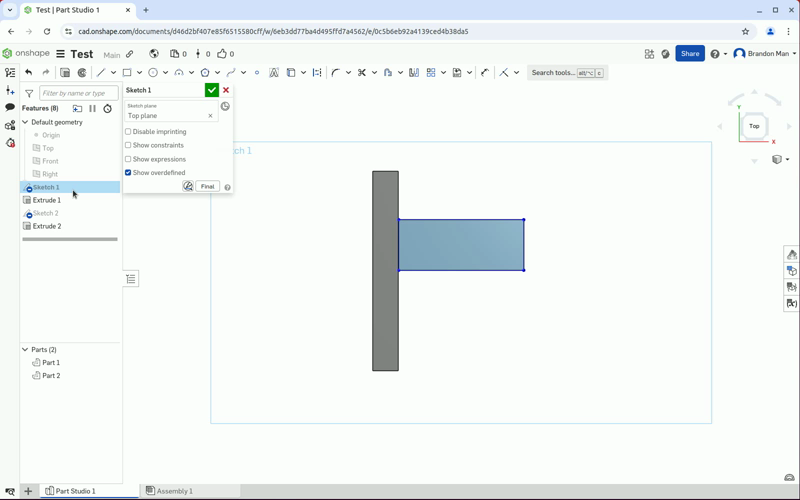
mouse_move(229, 92)
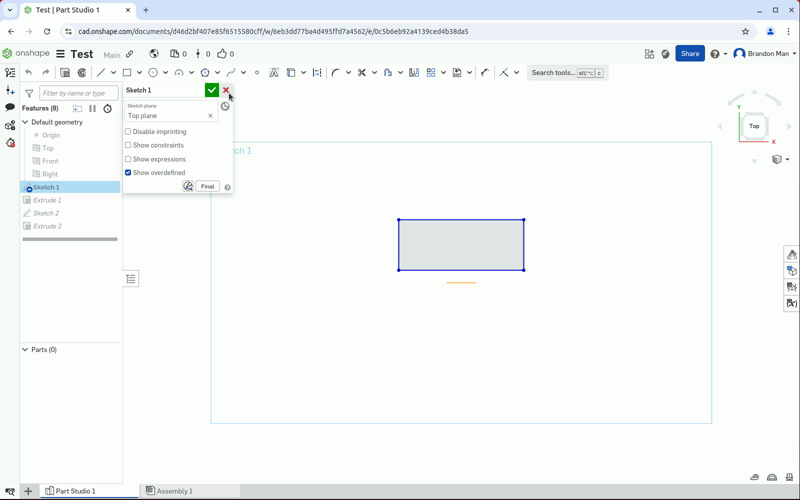
click(229, 92)
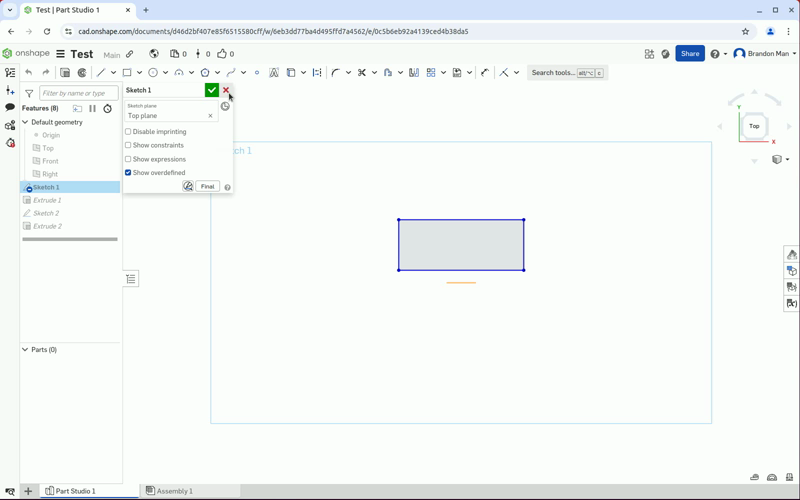
key(shift+s)
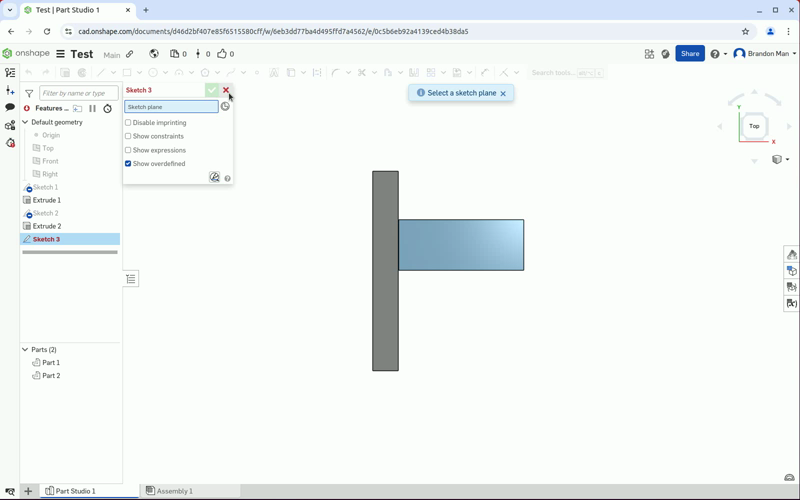
mouse_move(73, 150)
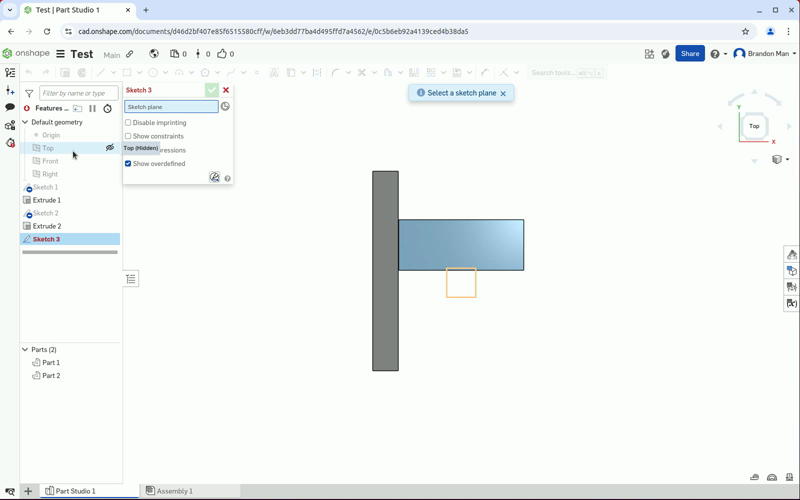
click(73, 150)
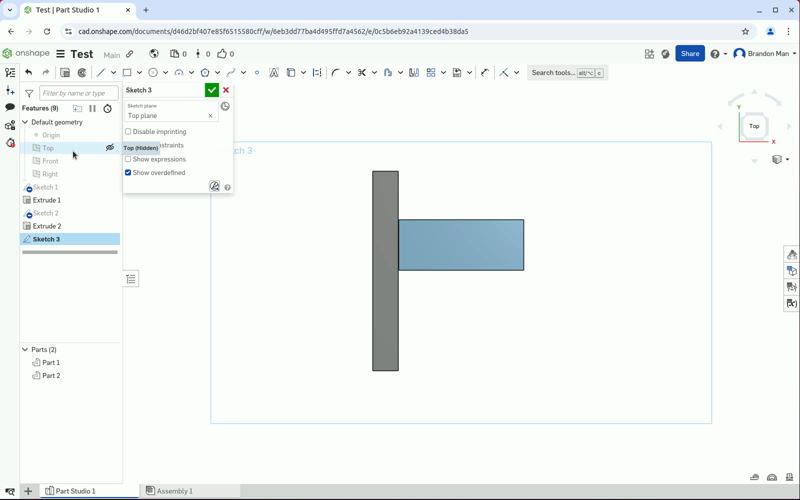
mouse_move(73, 352)
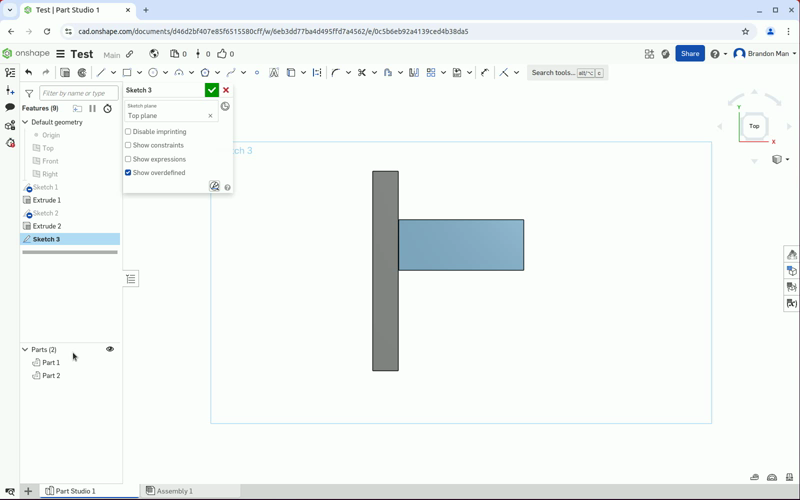
key(y)
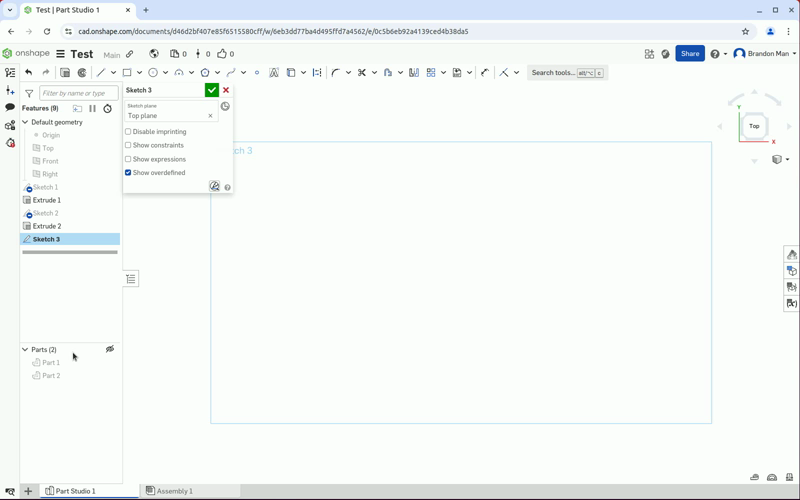
key(l)
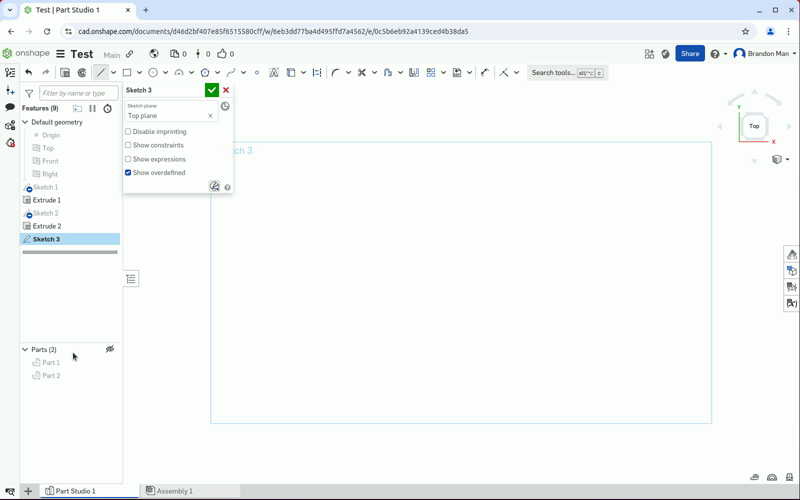
key_down(shift)
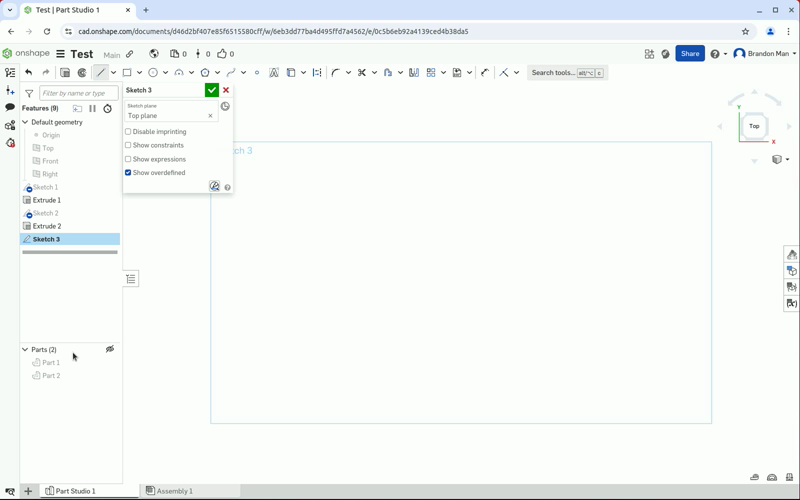
mouse_move(522, 370)
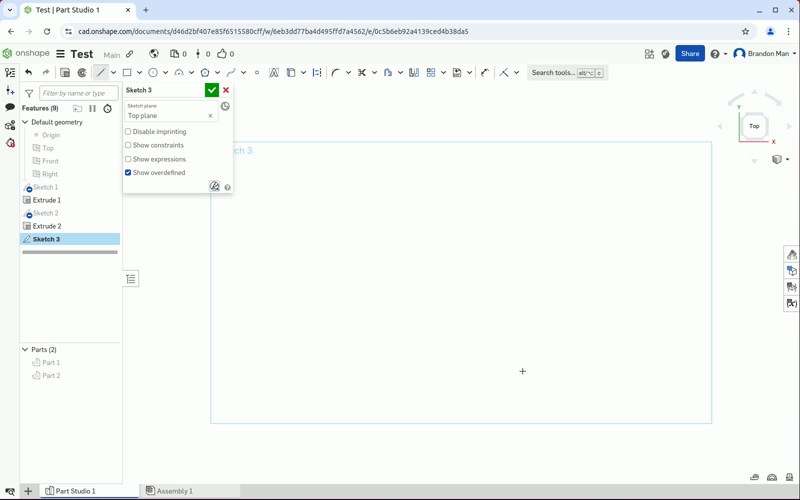
click(522, 370)
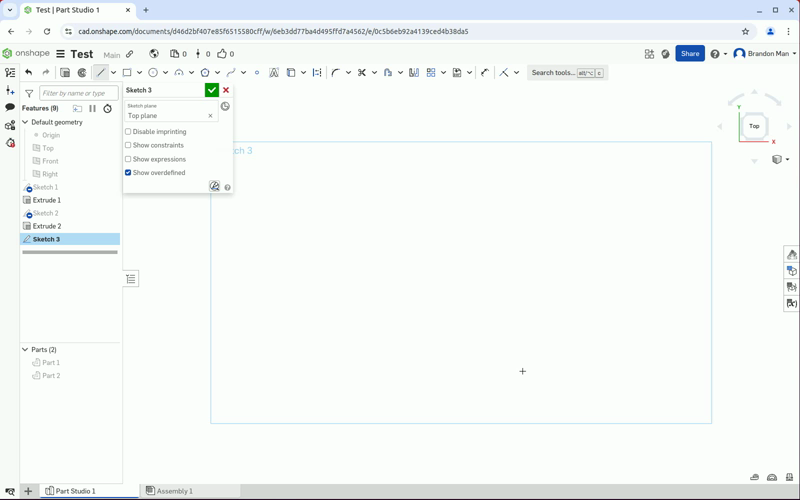
key_up(shift)
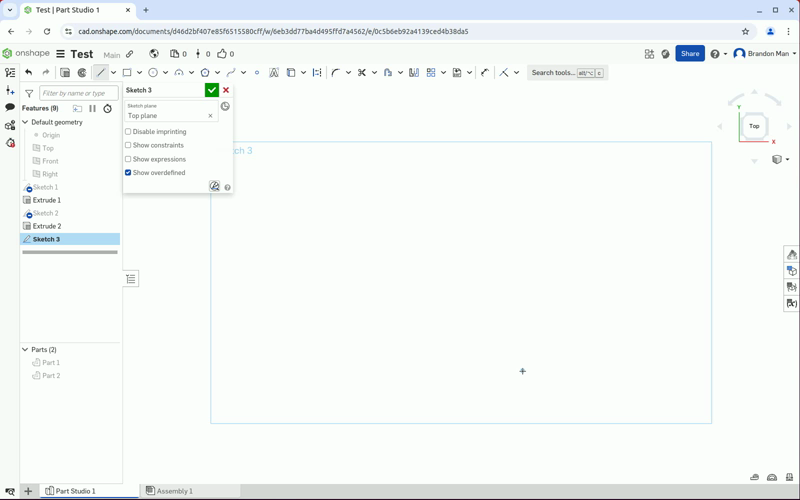
key_down(shift)
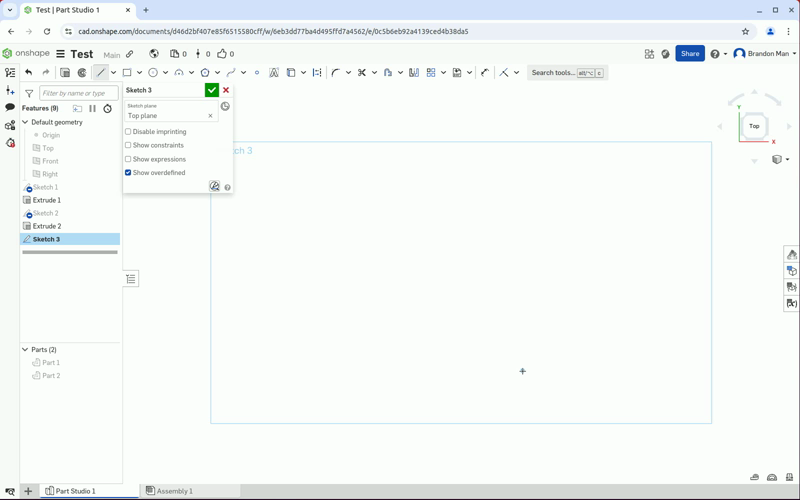
mouse_move(552, 370)
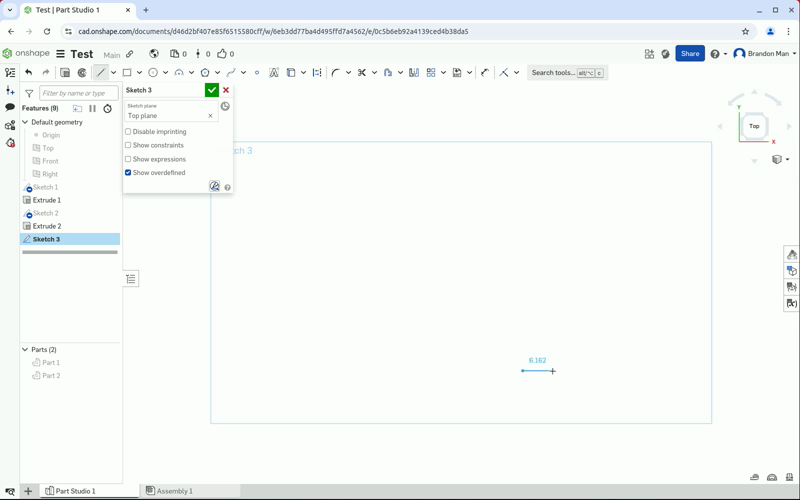
mouse_move(548, 370)
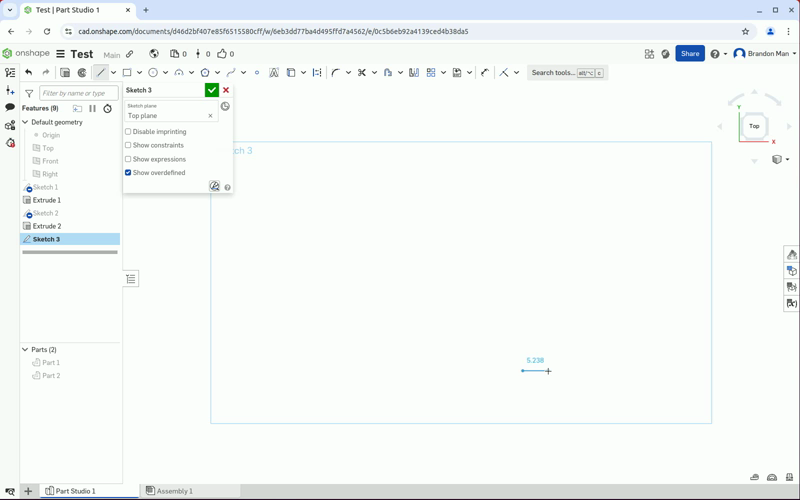
click(548, 370)
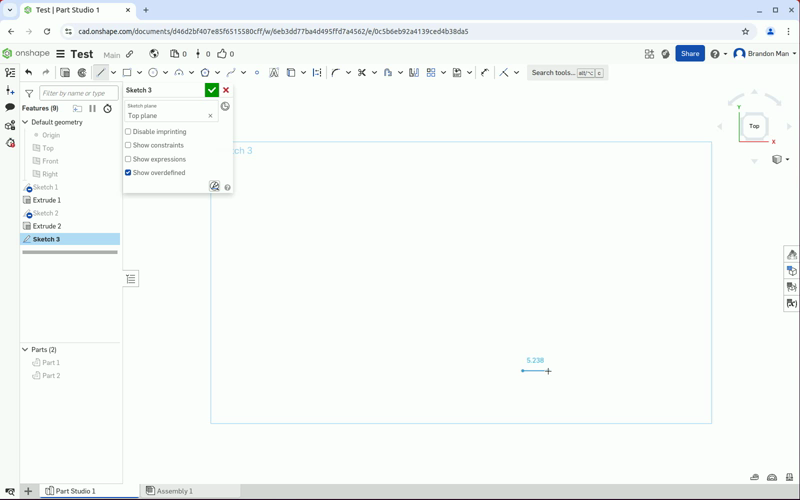
key_up(shift)
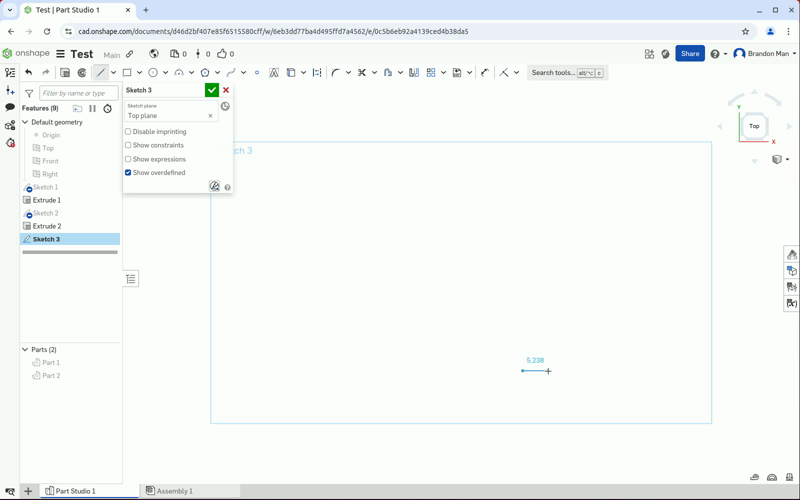
key_down(shift)
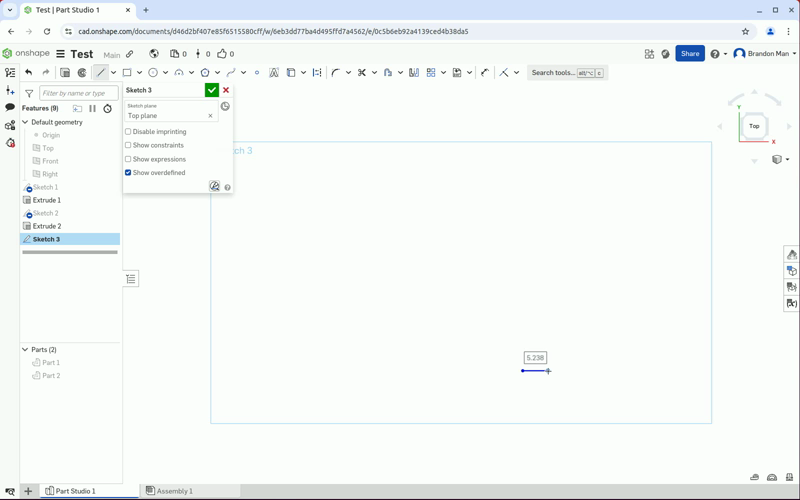
mouse_move(548, 171)
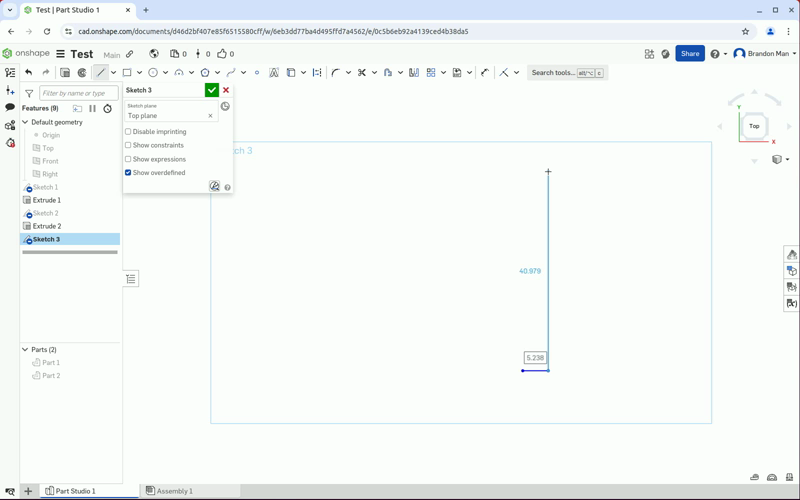
click(548, 171)
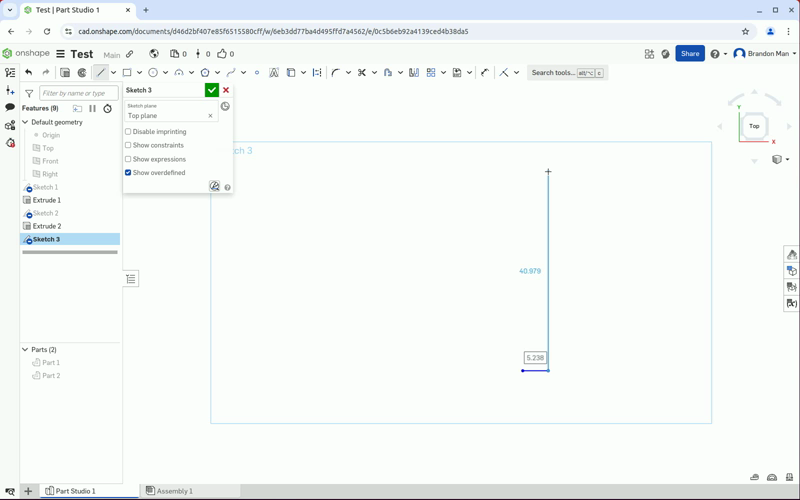
key_up(shift)
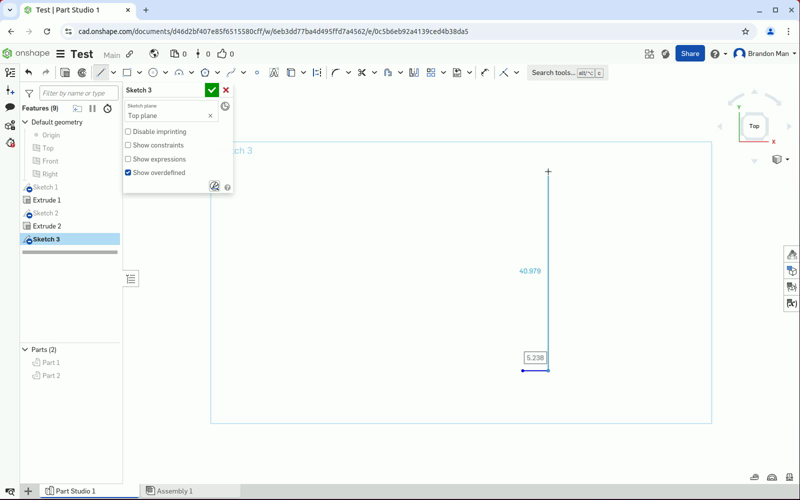
key_down(shift)
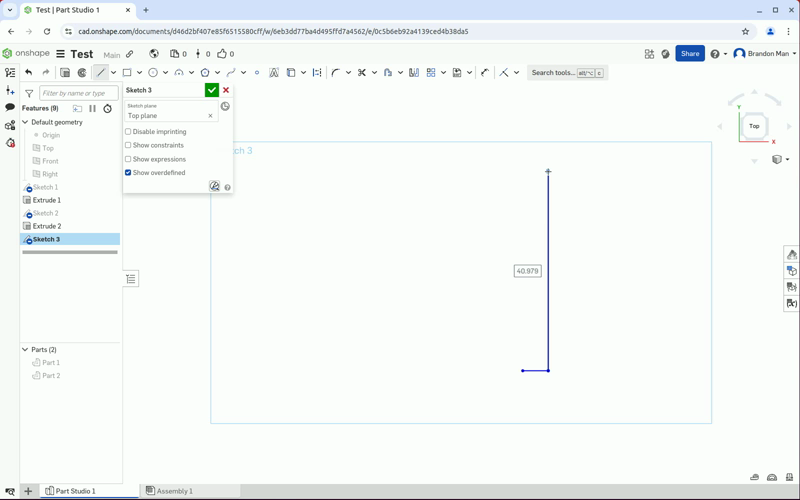
mouse_move(578, 171)
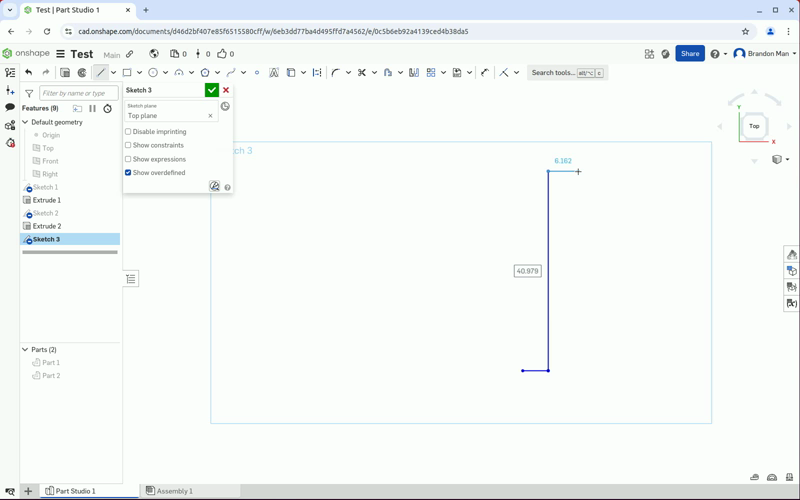
mouse_move(522, 171)
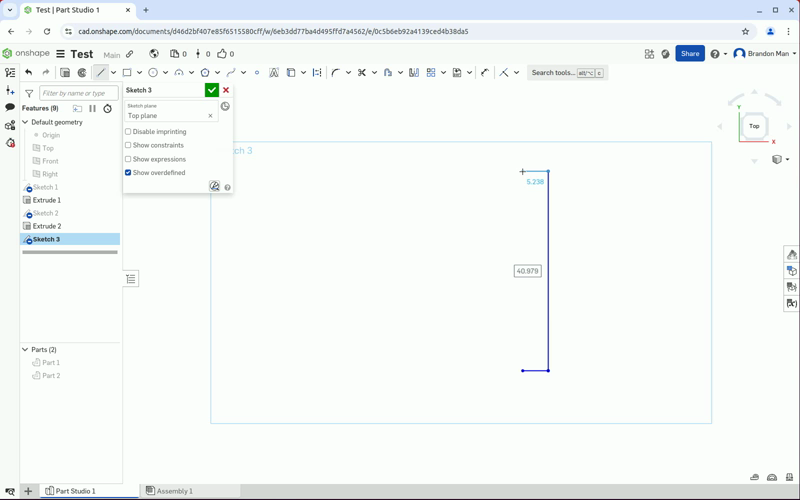
click(522, 171)
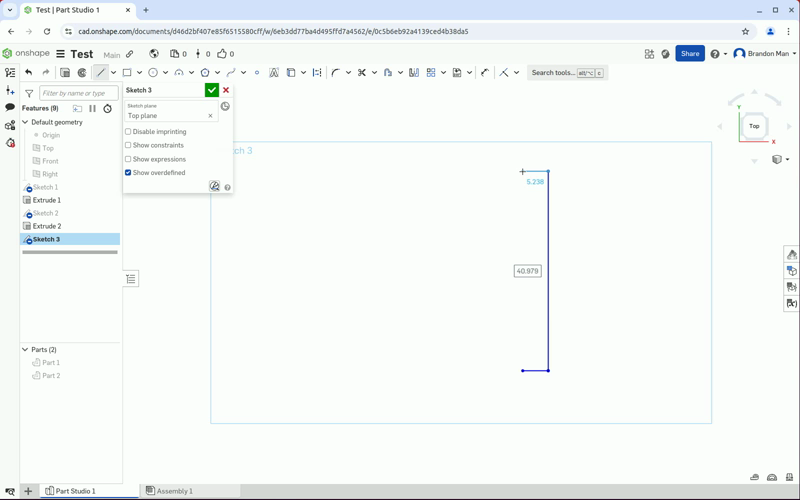
key_up(shift)
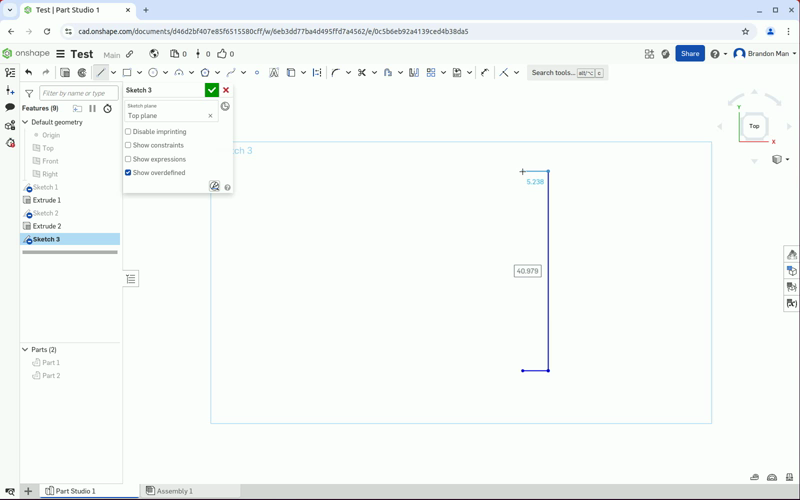
key_down(shift)
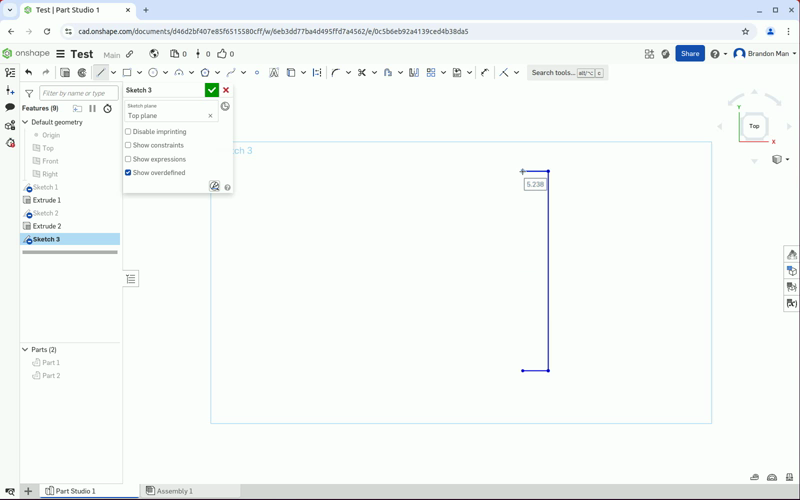
mouse_move(552, 171)
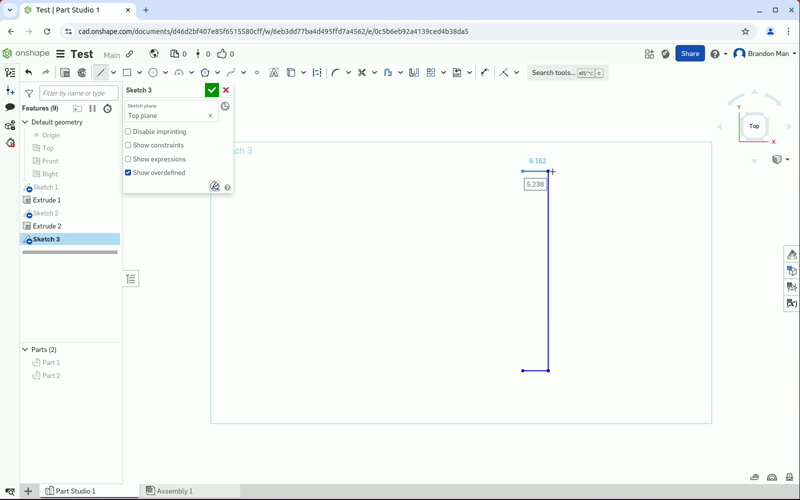
mouse_move(522, 221)
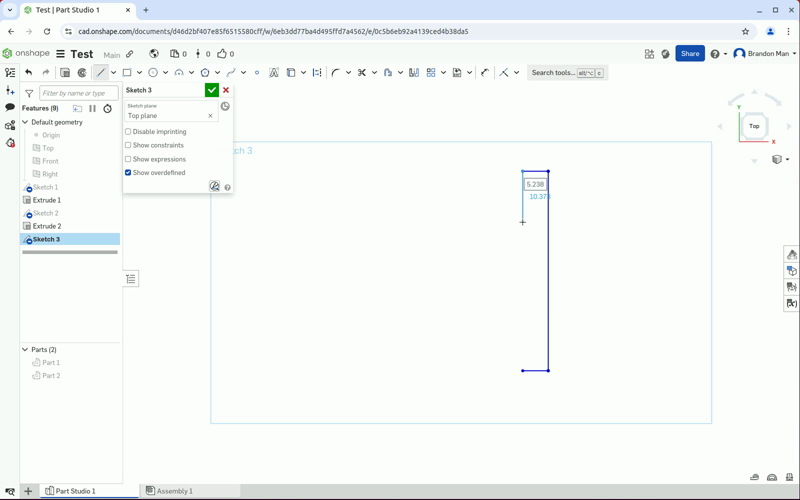
click(522, 221)
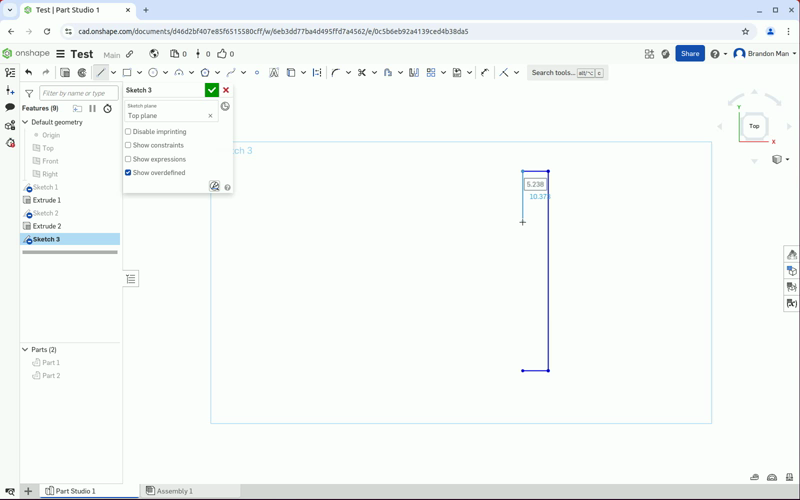
key_up(shift)
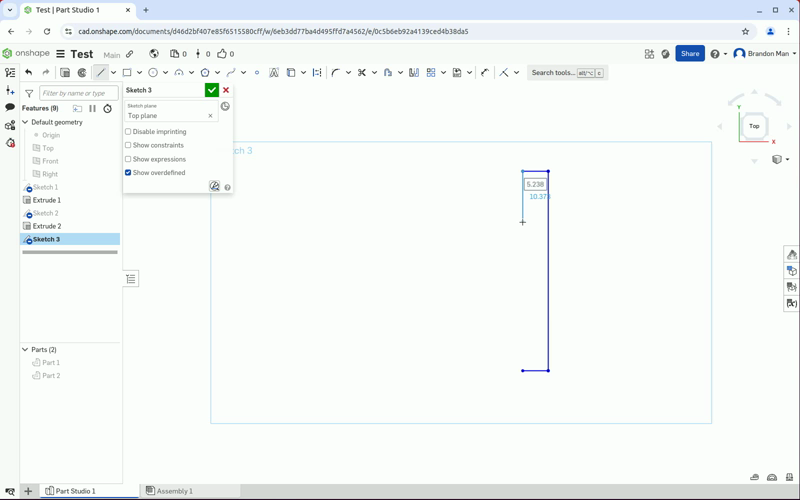
key_down(shift)
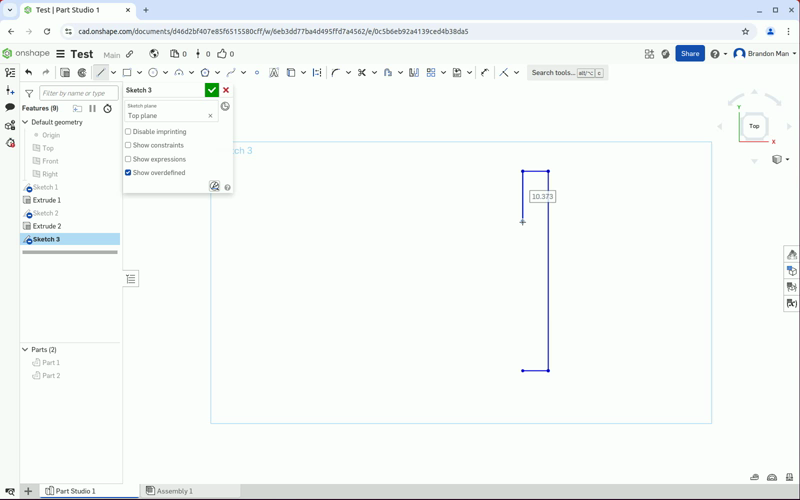
mouse_move(552, 221)
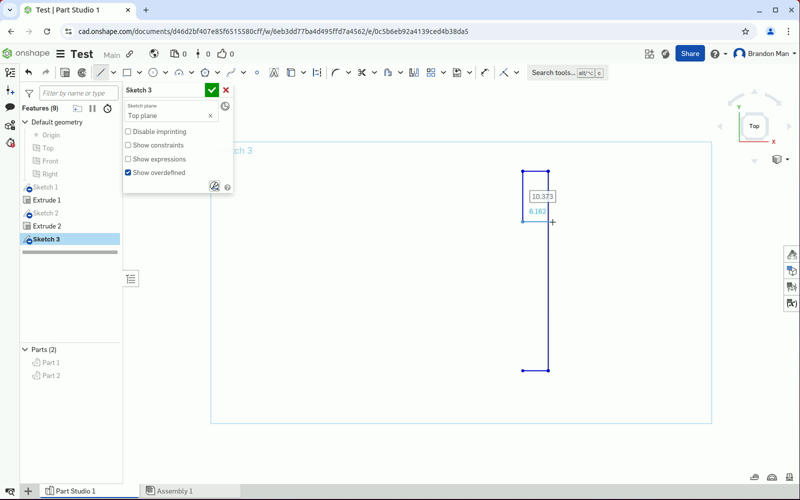
mouse_move(522, 270)
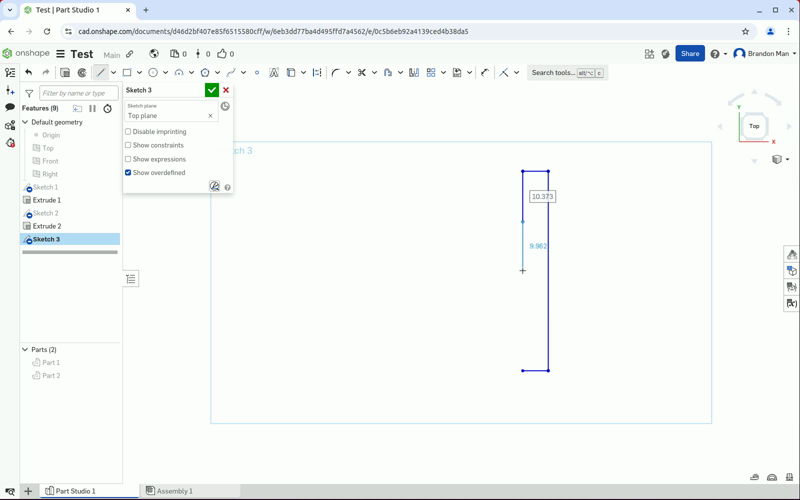
click(522, 270)
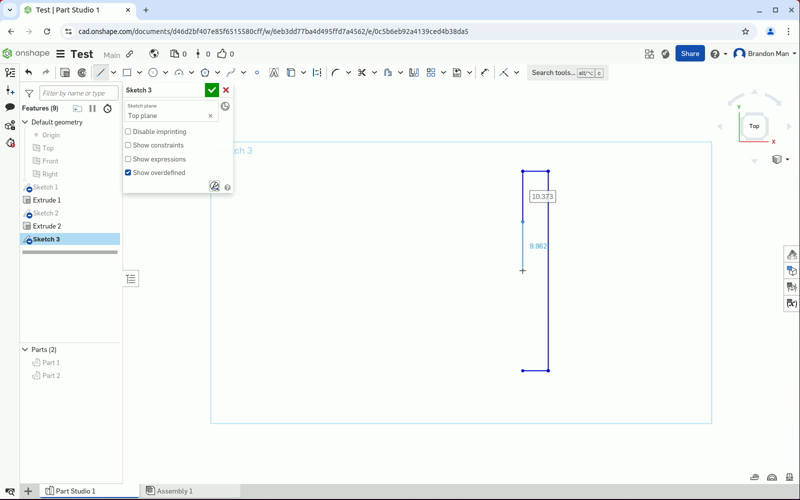
key_up(shift)
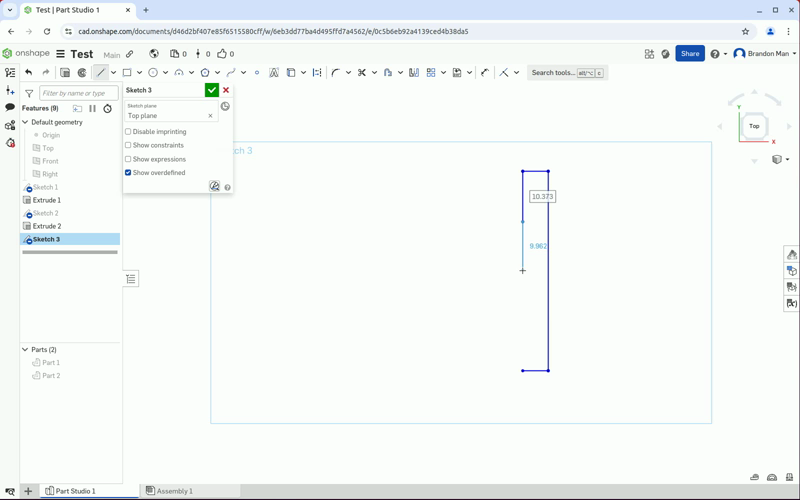
key_down(shift)
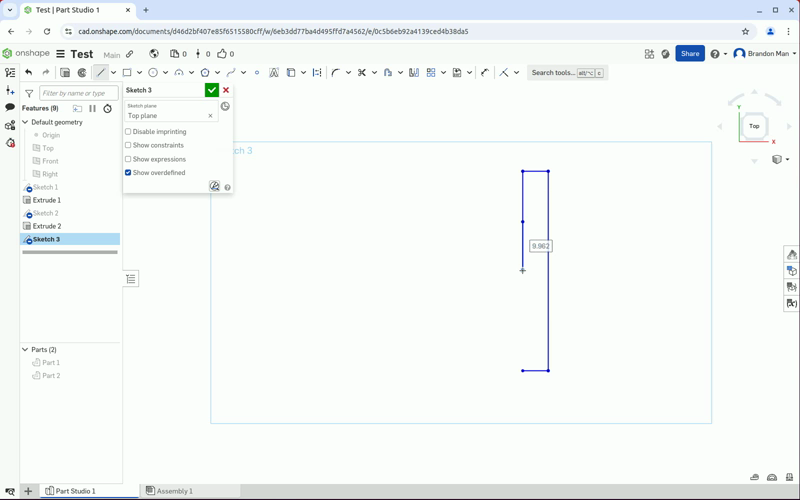
mouse_move(522, 370)
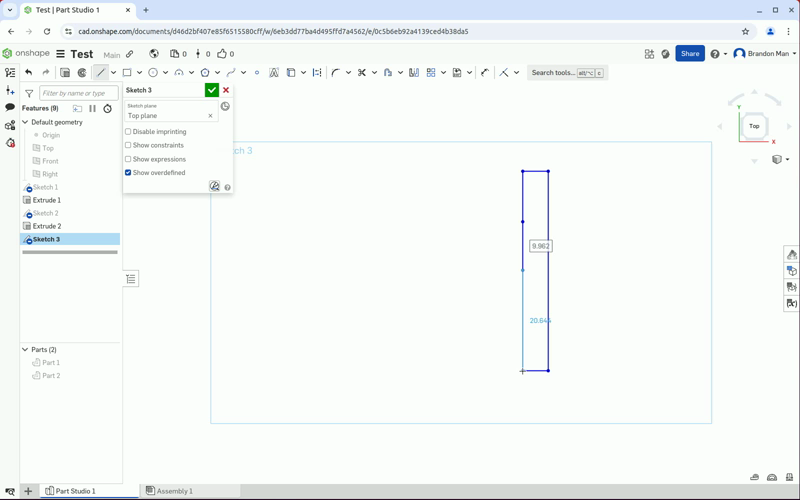
key_up(shift)
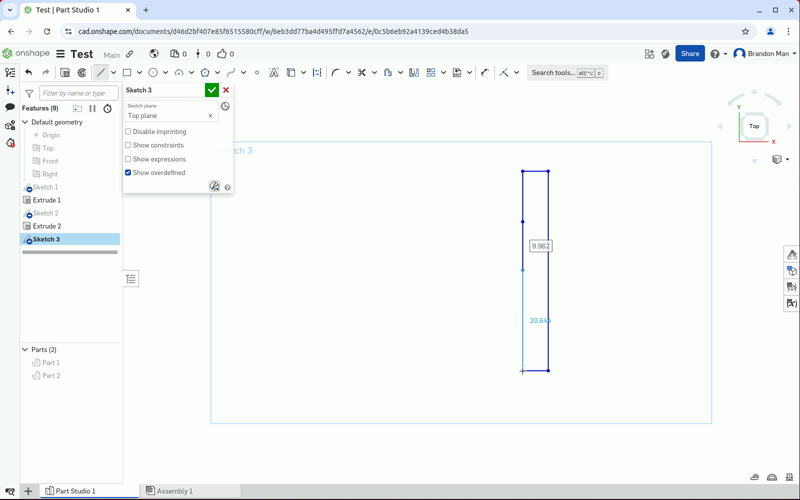
click(522, 370)
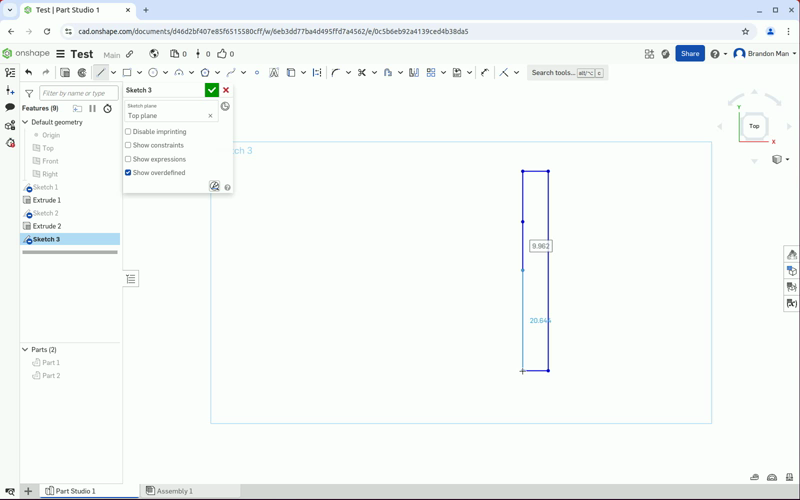
key(esc)
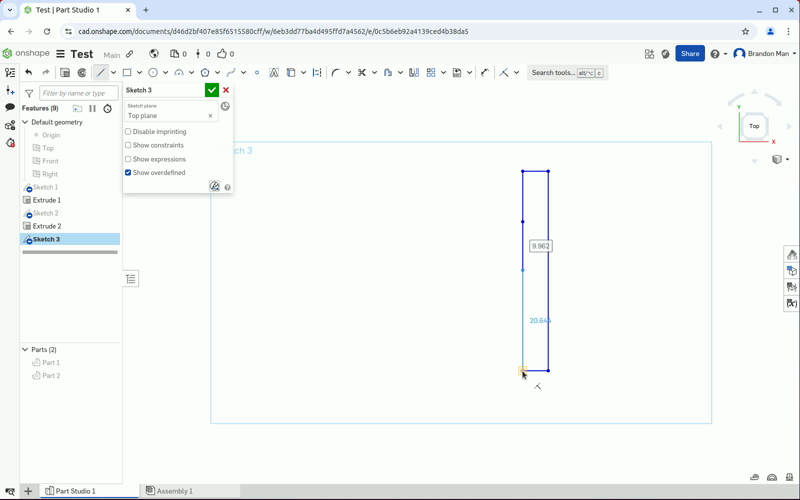
mouse_move(531, 348)
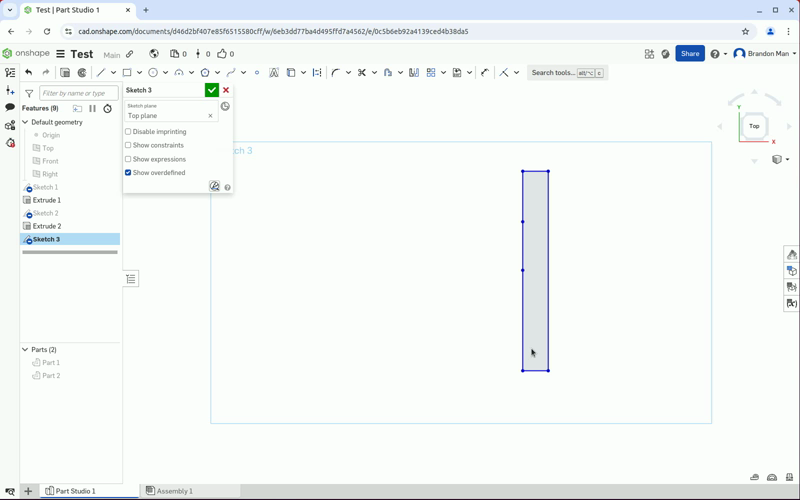
click(531, 348)
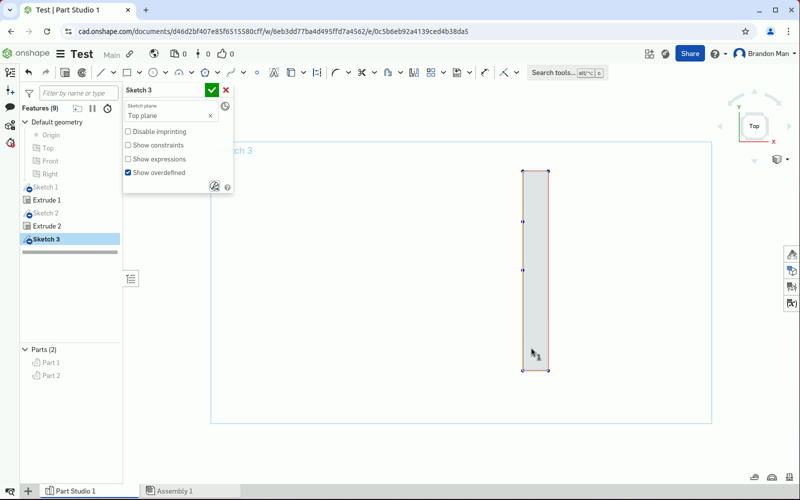
mouse_move(73, 352)
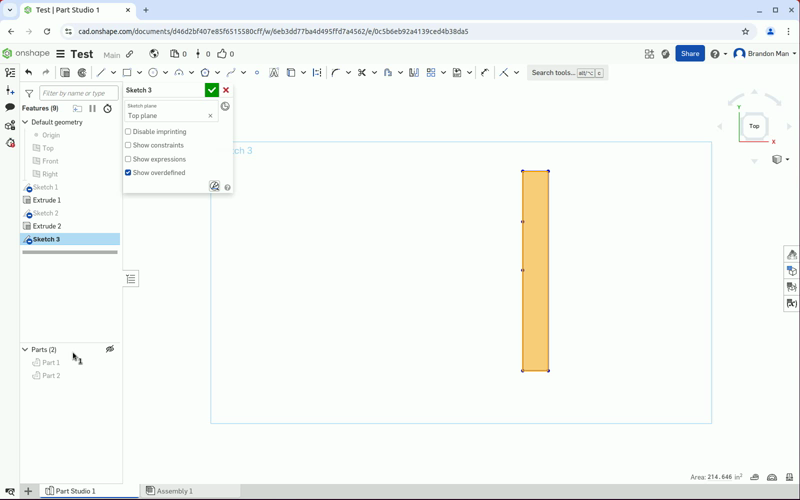
key(shift+y)
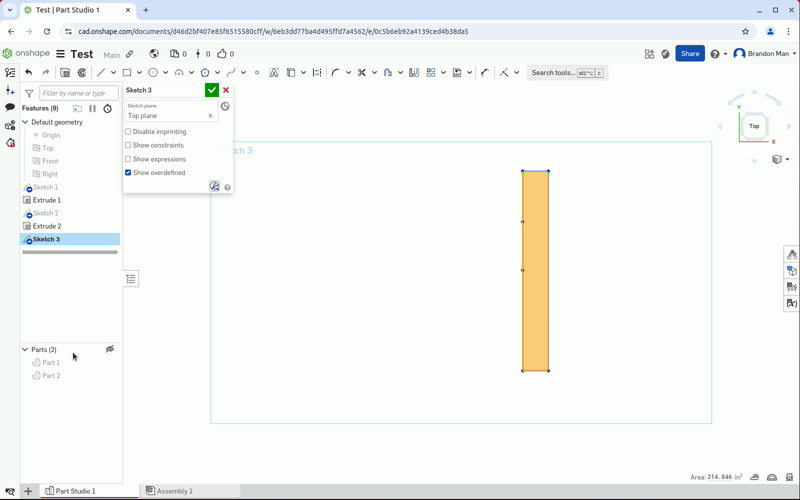
key(shift+e)
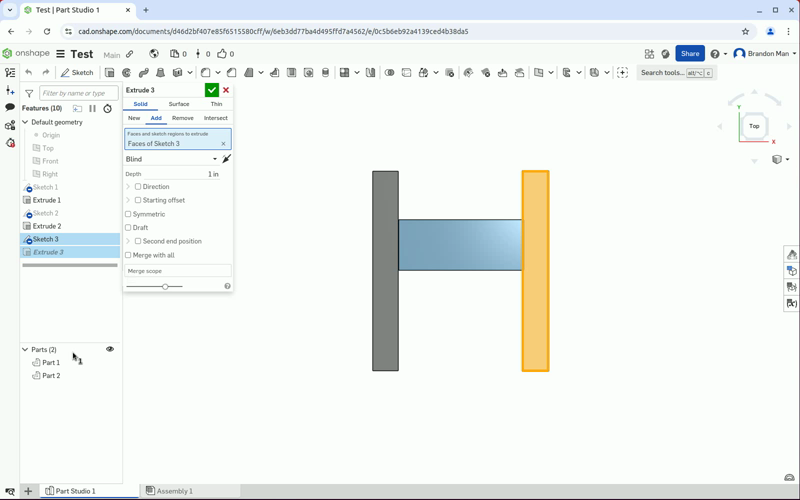
mouse_move(143, 106)
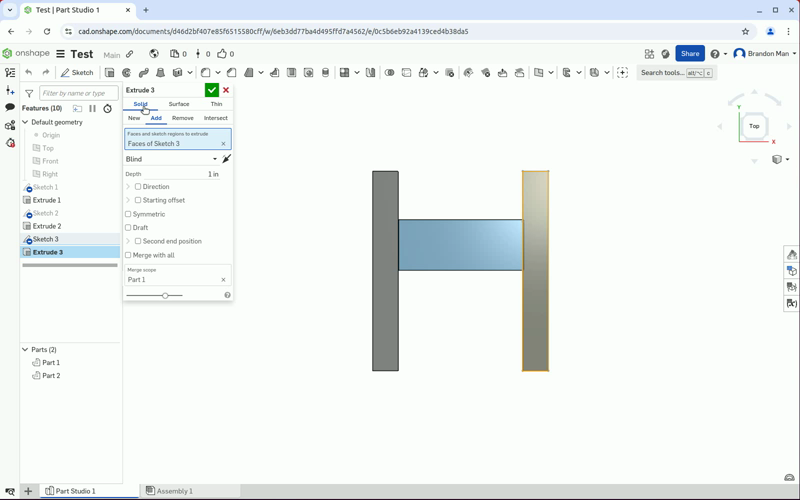
click(143, 106)
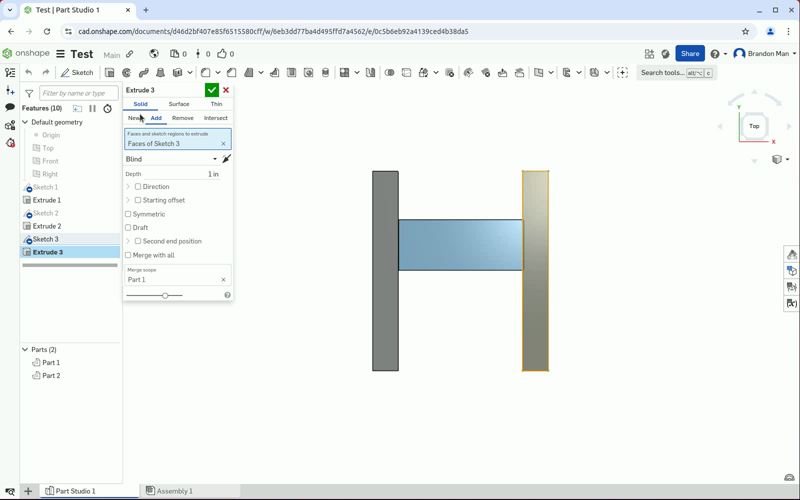
mouse_move(137, 120)
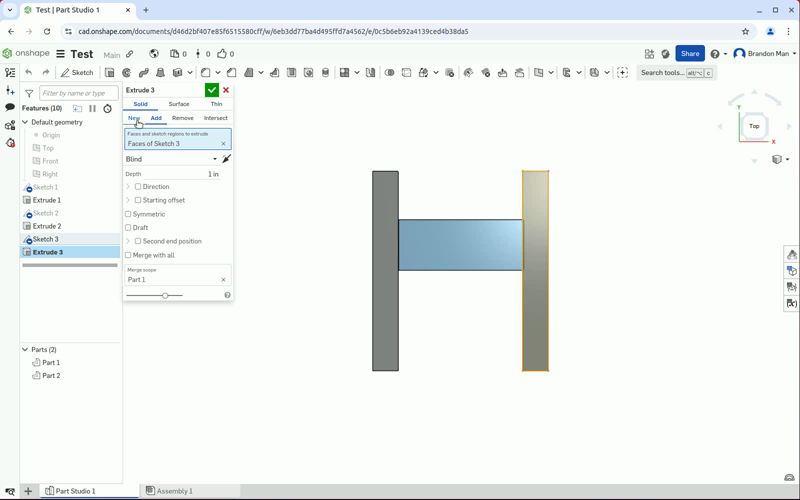
click(137, 120)
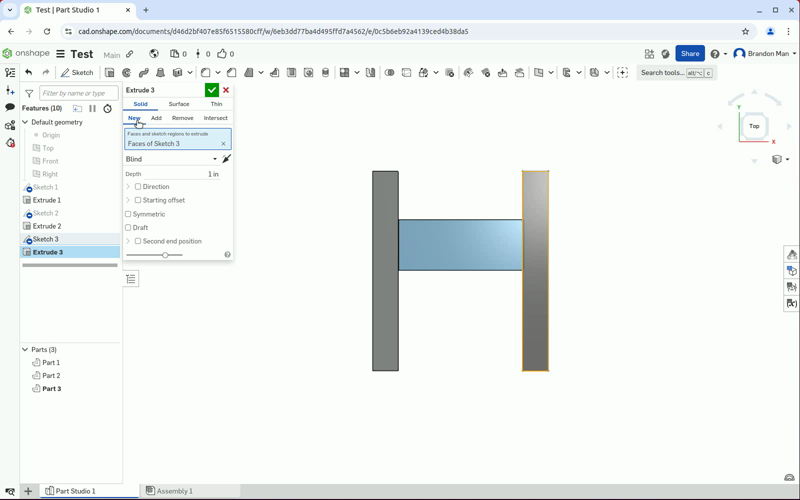
key(tab, 4)
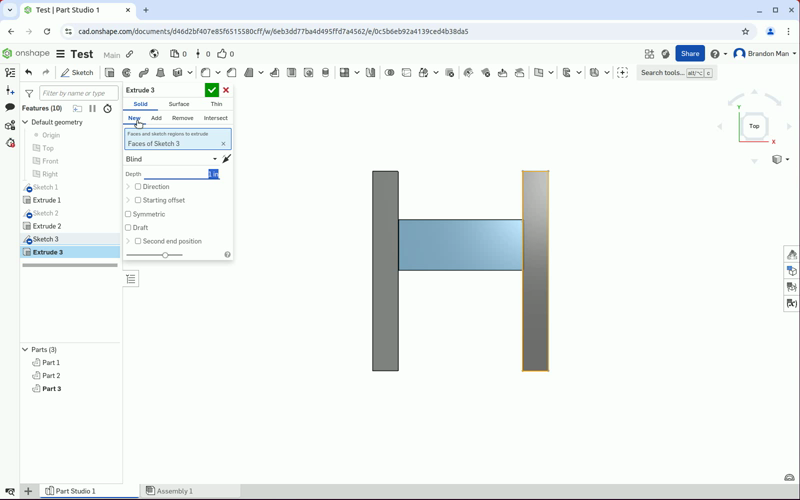
text(1.204)
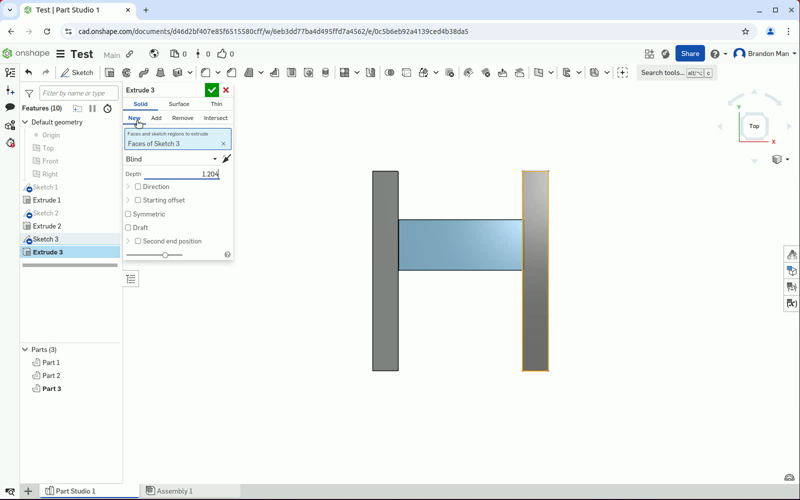
key(enter)
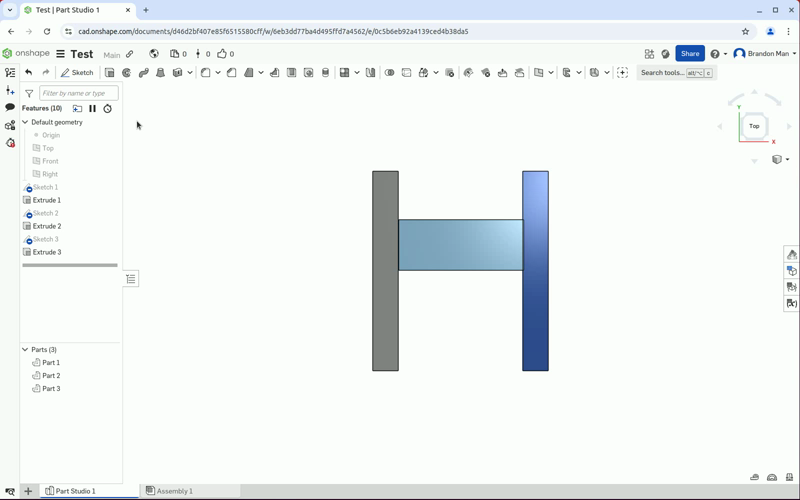
key(shift+h)
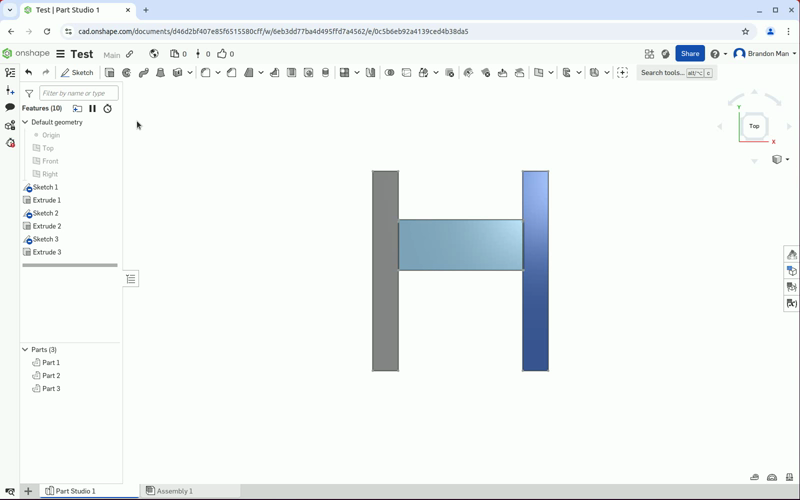
key(shift+h)
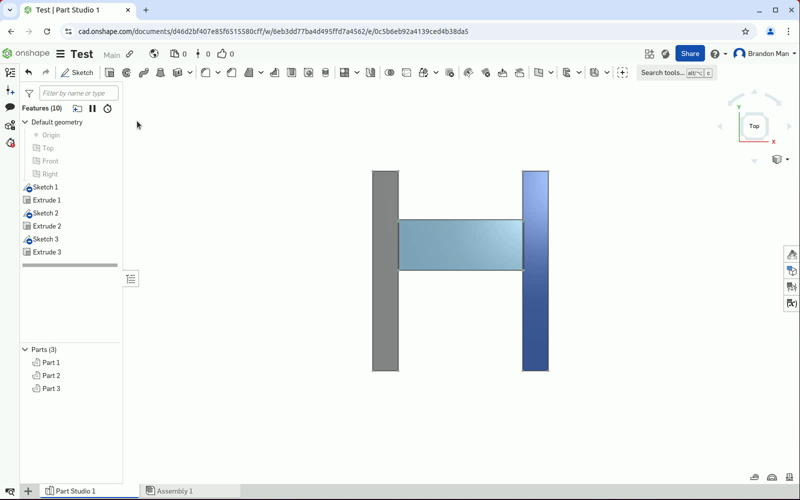
key(shift+7)
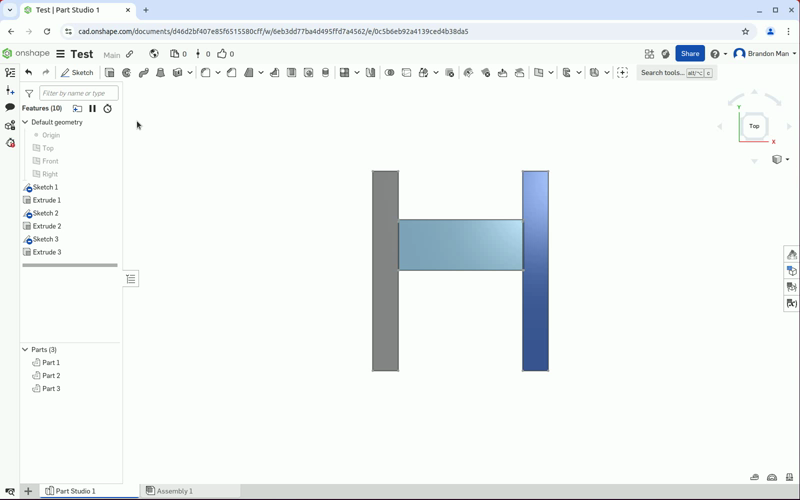
key(up, 3)
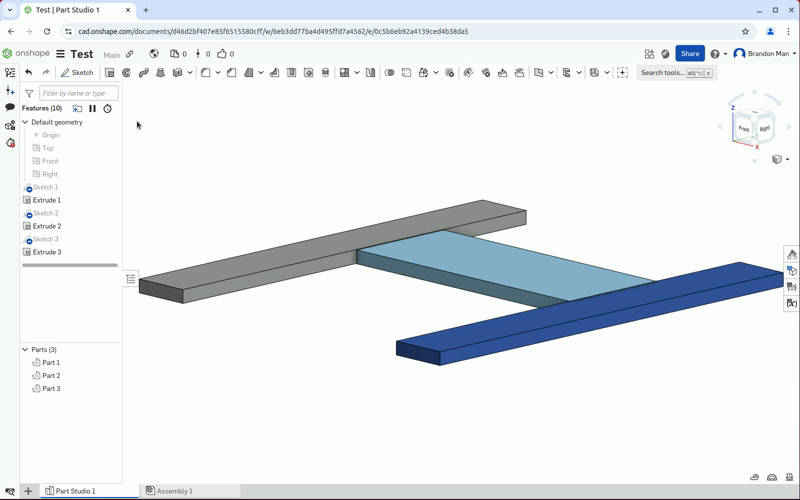
key(left, 3)
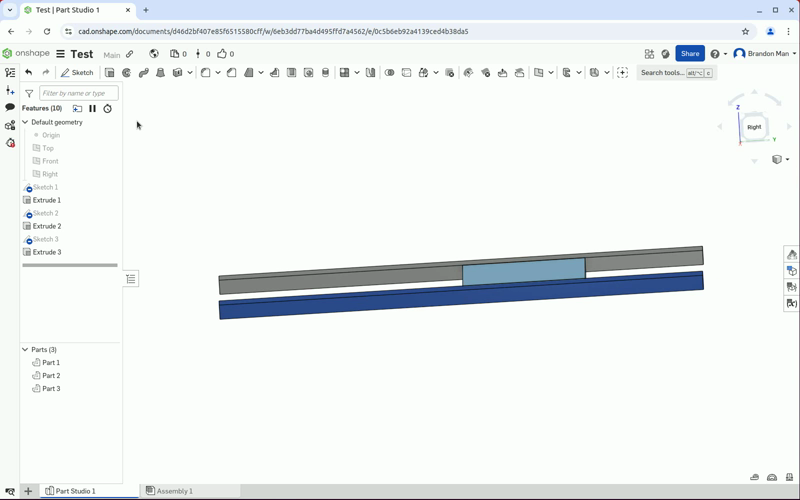
key(right, 3)
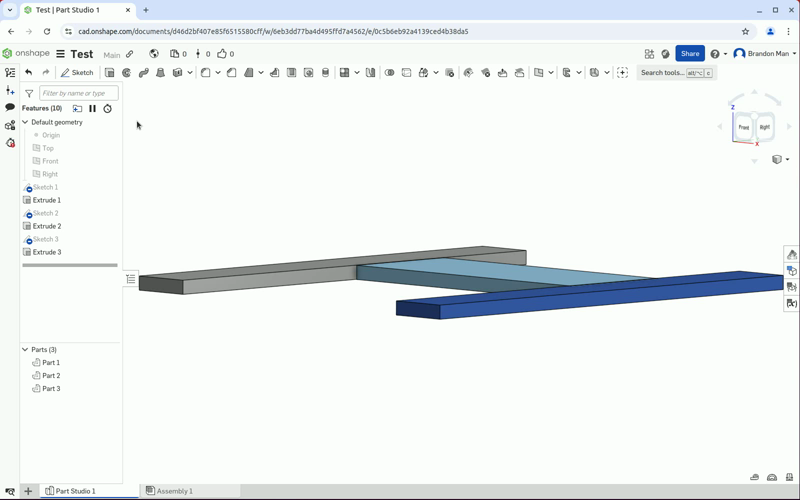
key(down, 3)
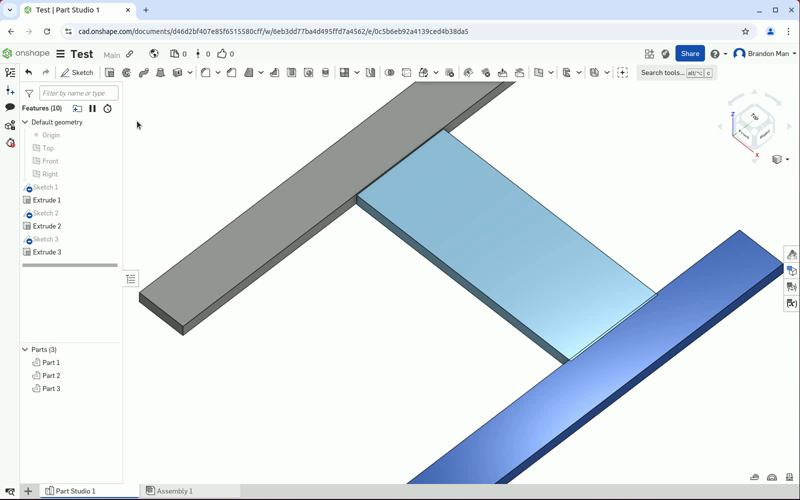
mouse_move(73, 189)
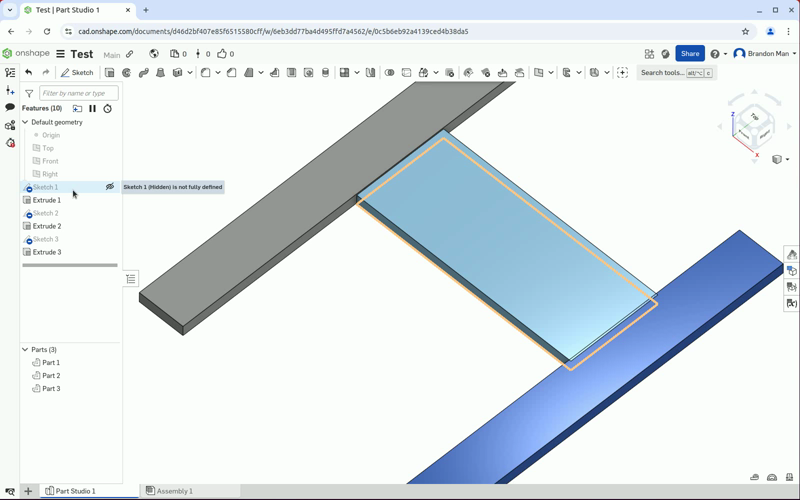
click(73, 189)